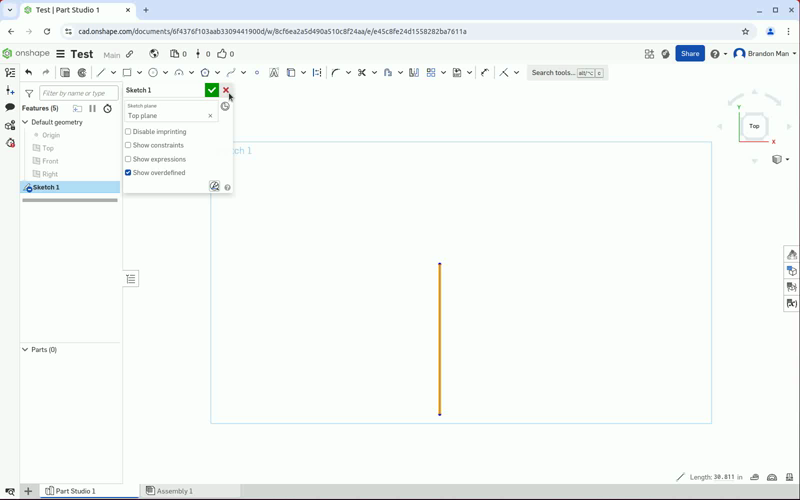
key(shift+h)
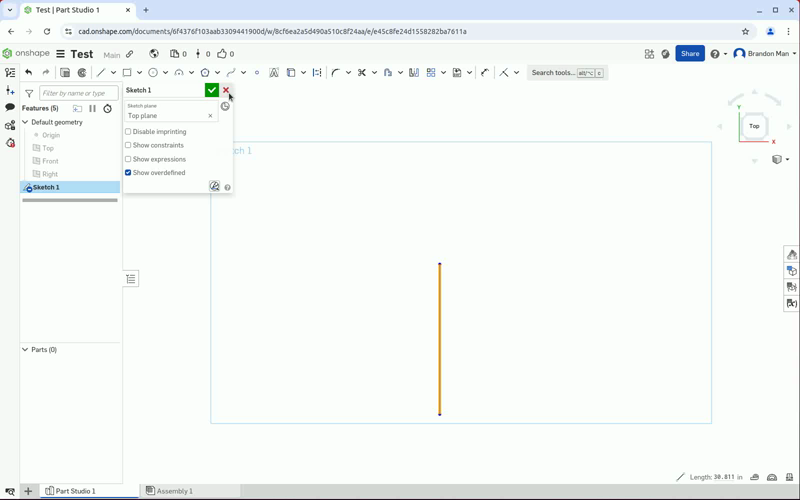
key(shift+s)
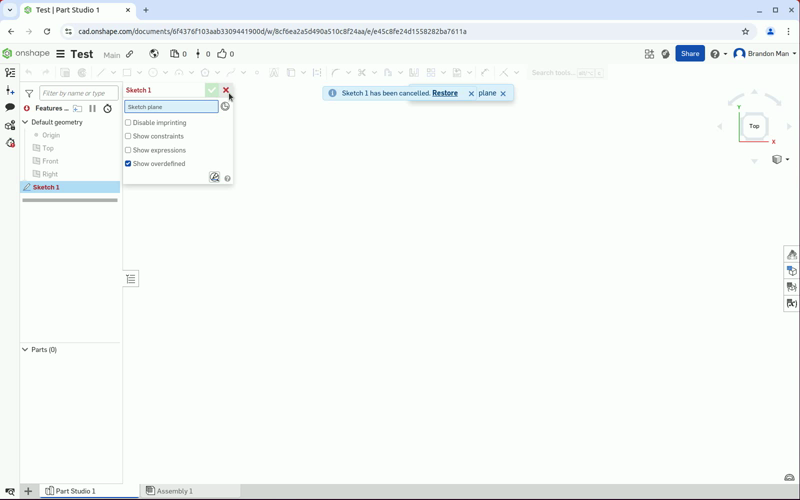
mouse_move(73, 150)
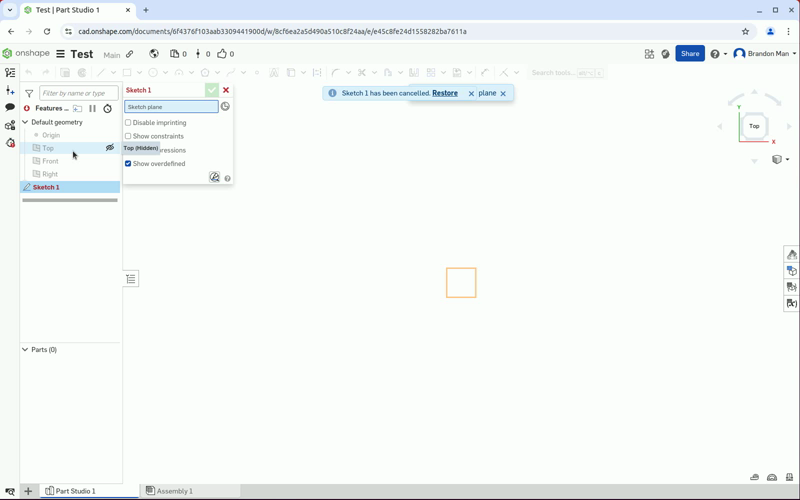
click(73, 150)
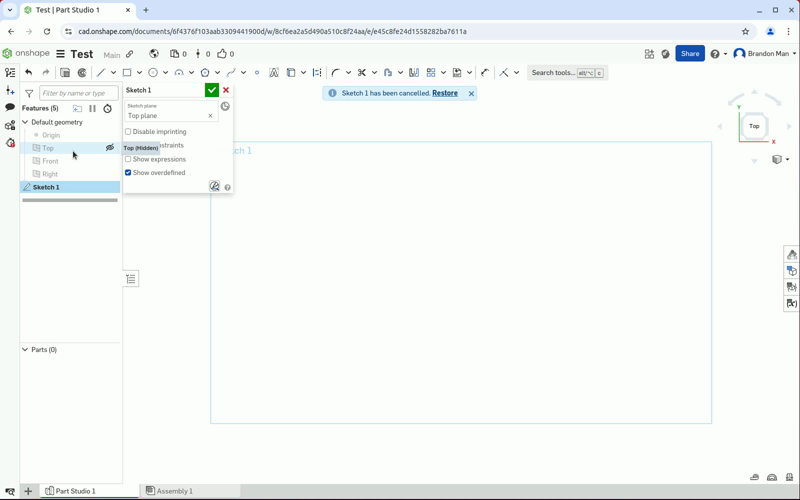
mouse_move(73, 352)
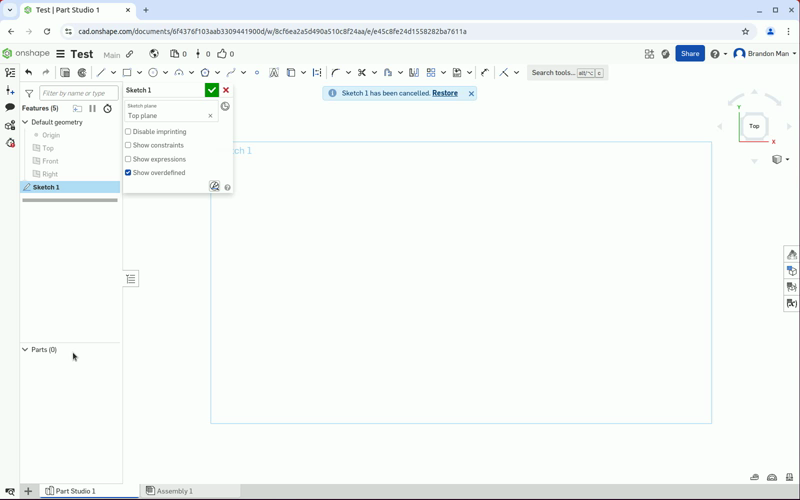
key(y)
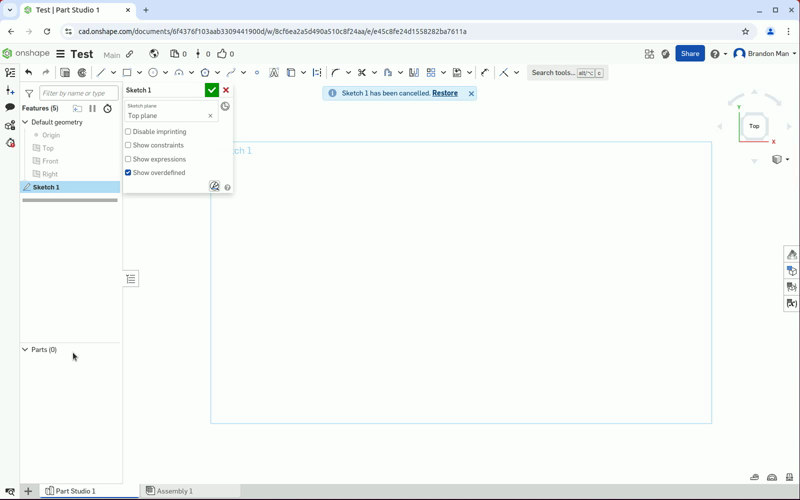
key(l)
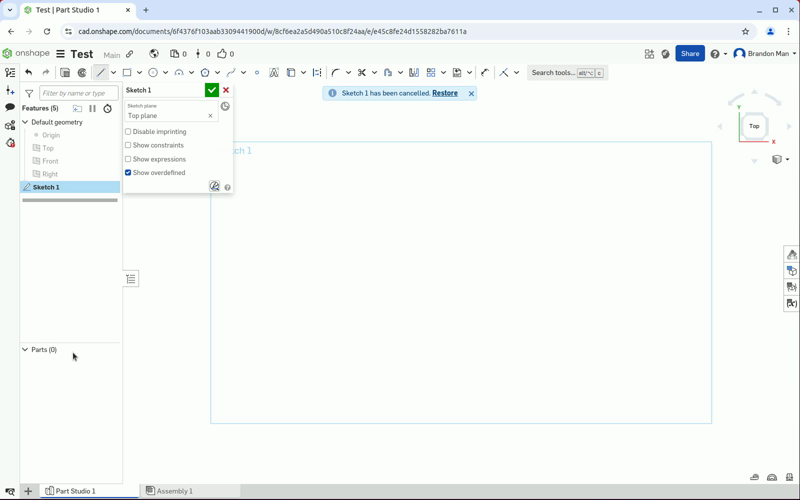
key_down(shift)
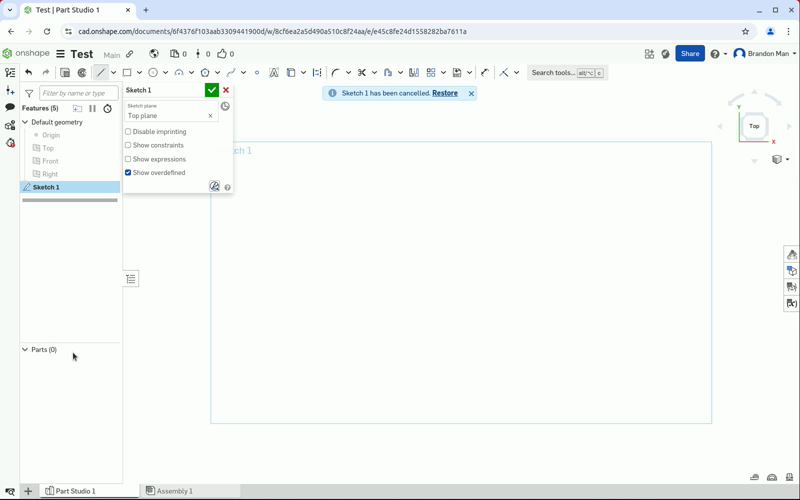
mouse_move(450, 367)
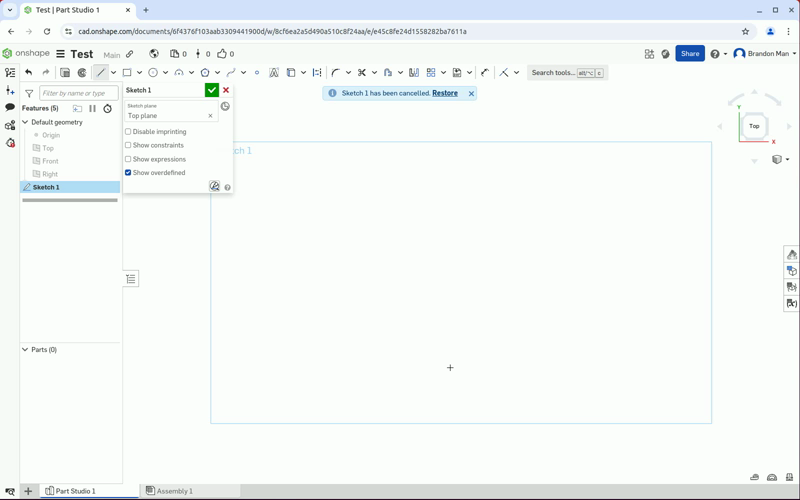
click(450, 367)
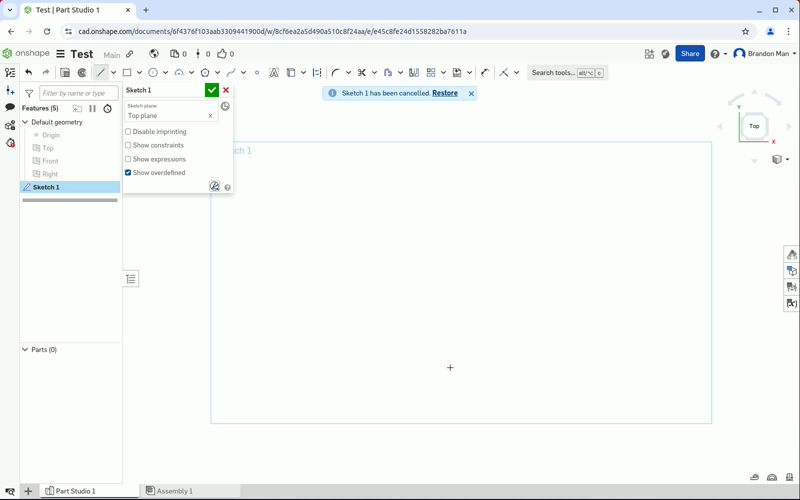
key_up(shift)
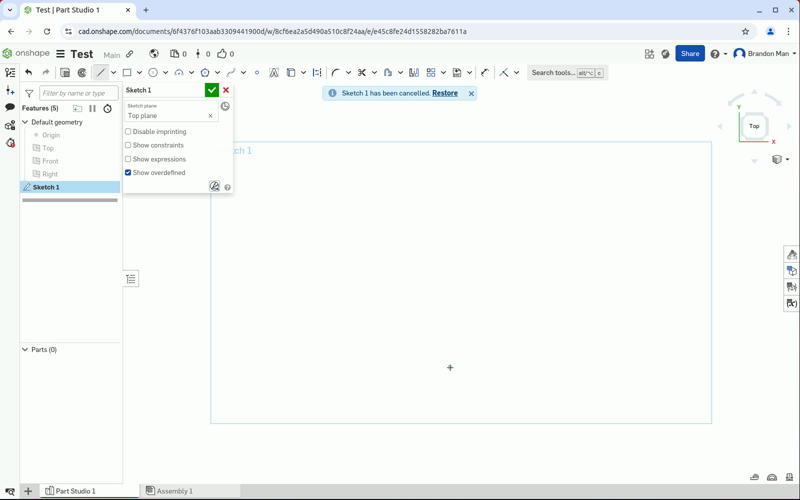
key_down(shift)
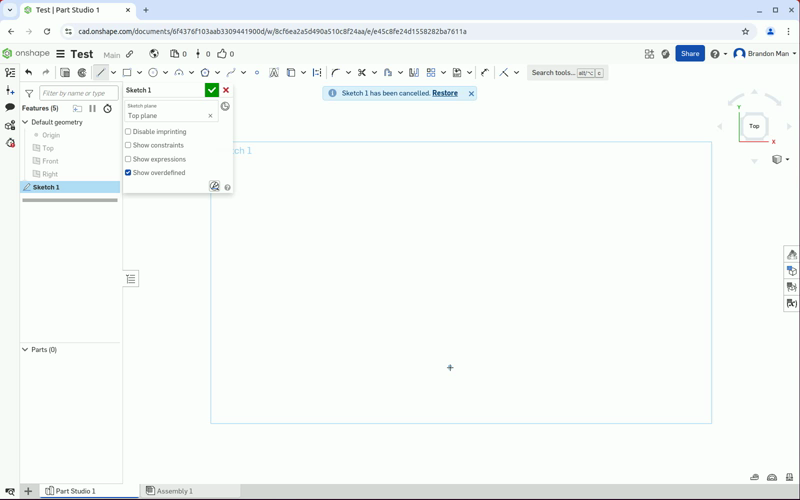
mouse_move(480, 367)
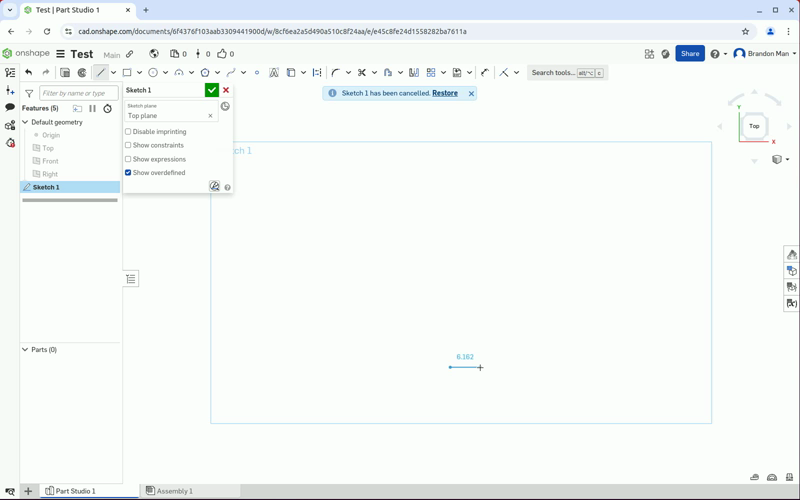
mouse_move(471, 367)
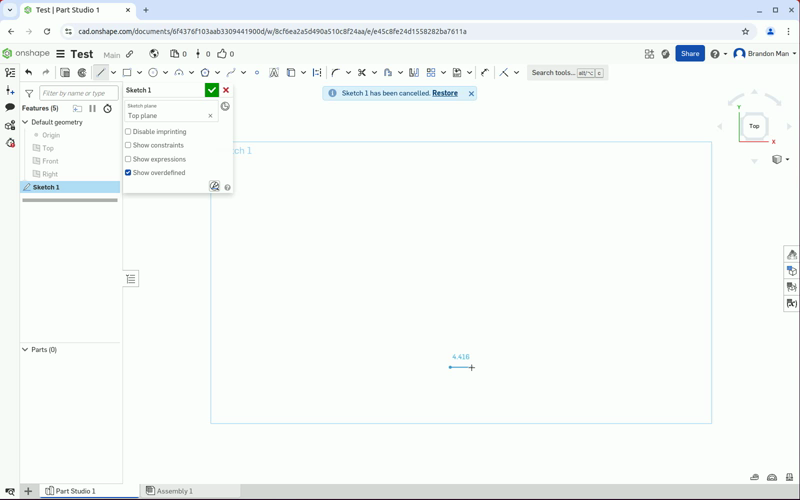
click(471, 367)
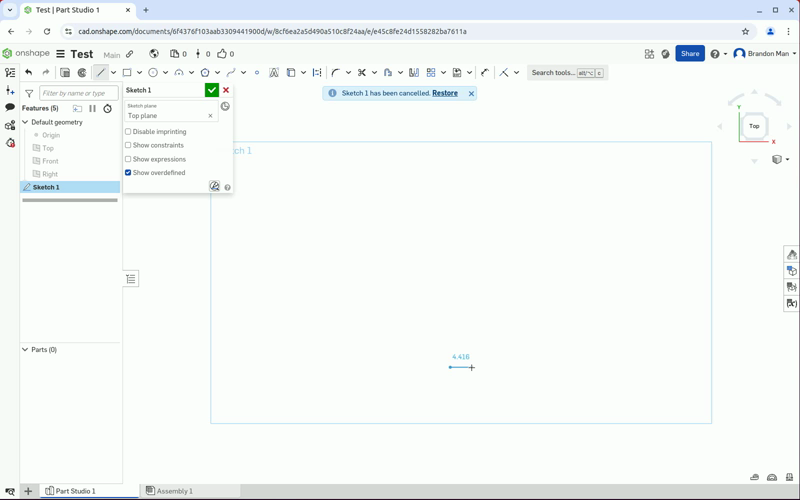
key_up(shift)
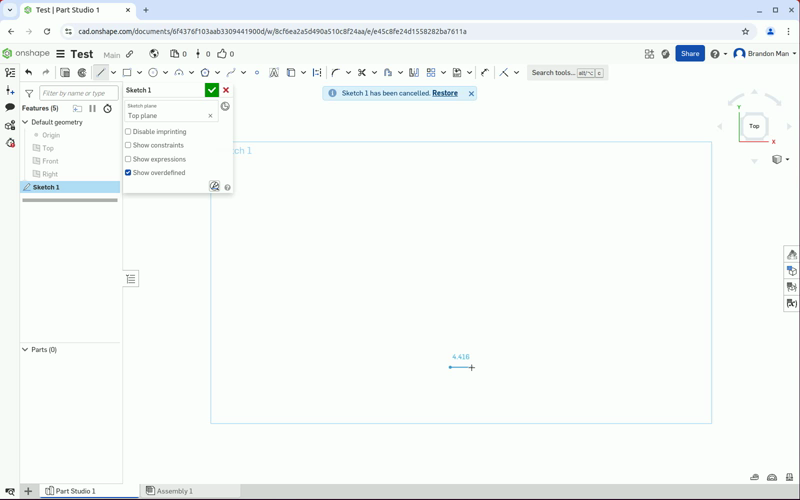
key_down(shift)
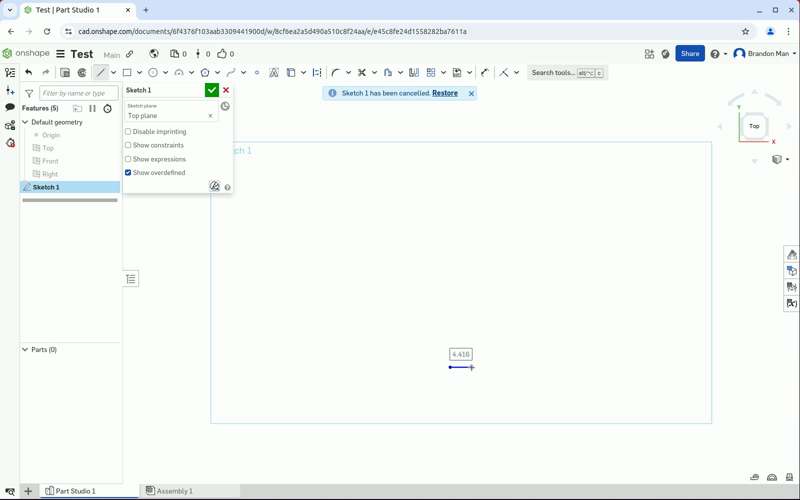
mouse_move(471, 198)
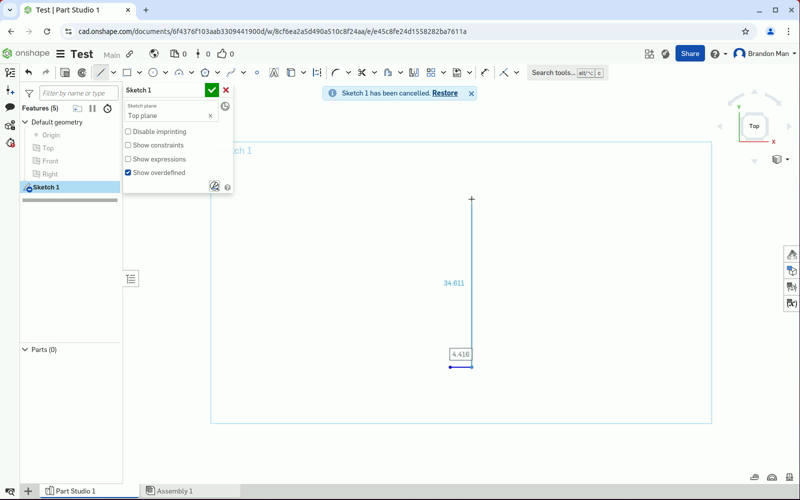
click(471, 198)
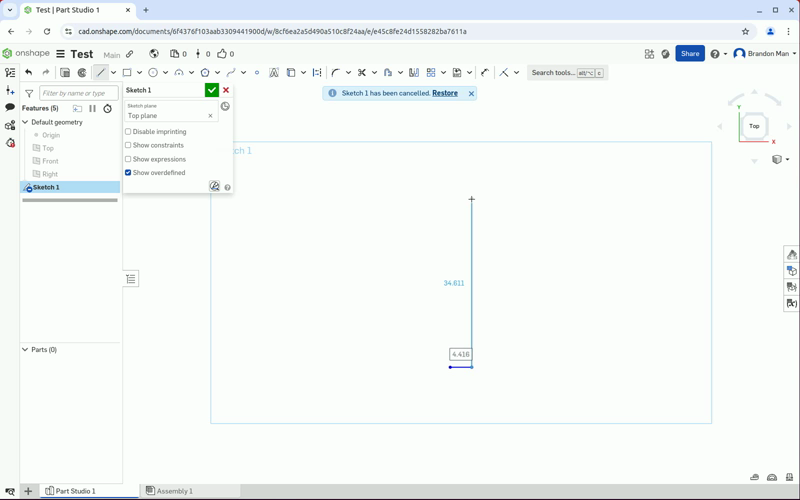
key_up(shift)
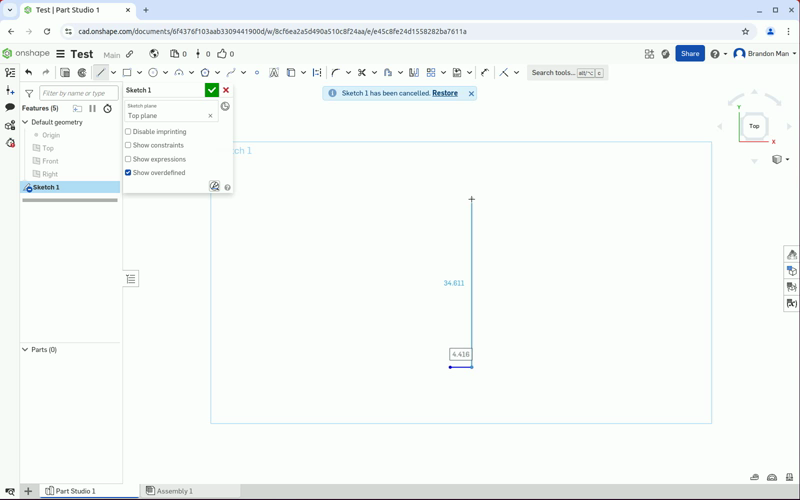
key_down(shift)
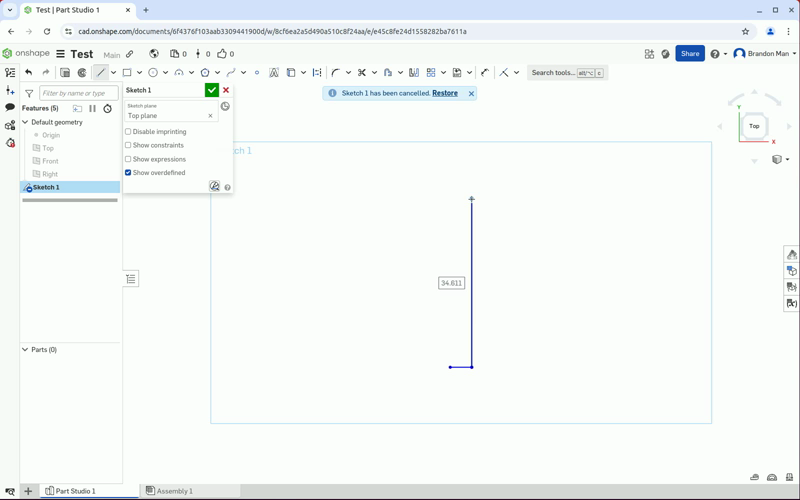
mouse_move(501, 198)
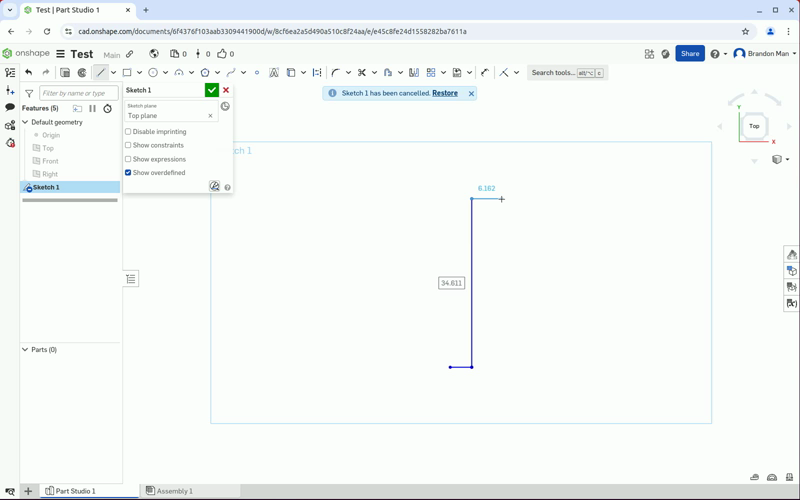
mouse_move(450, 198)
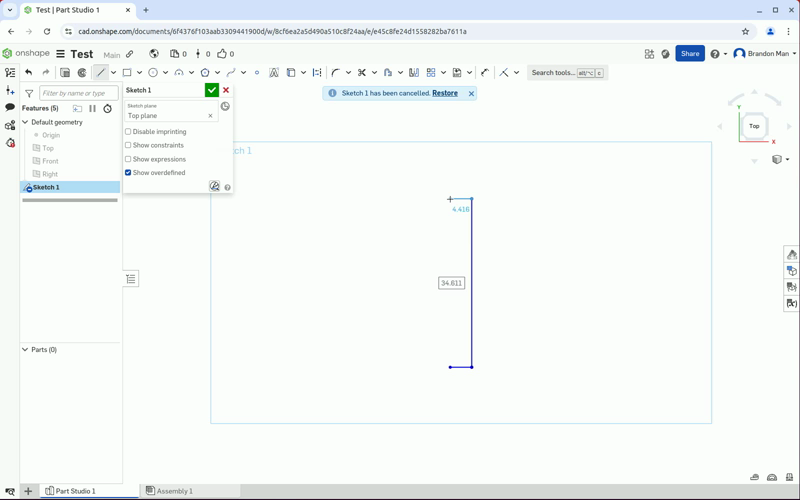
click(450, 198)
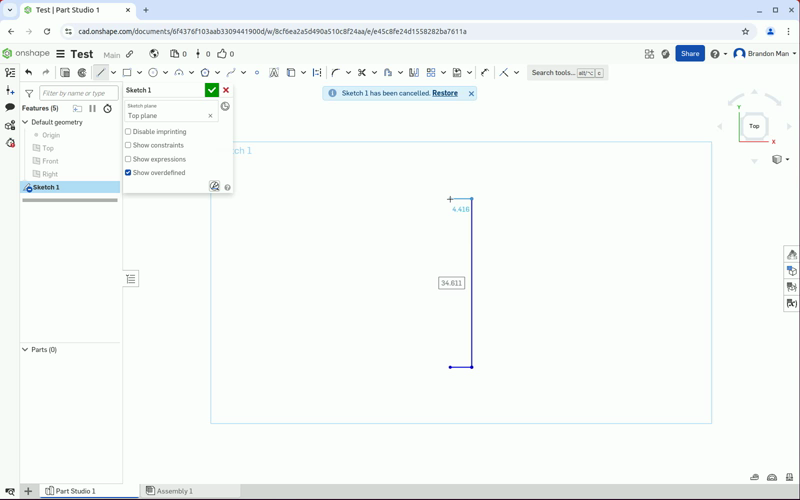
key_up(shift)
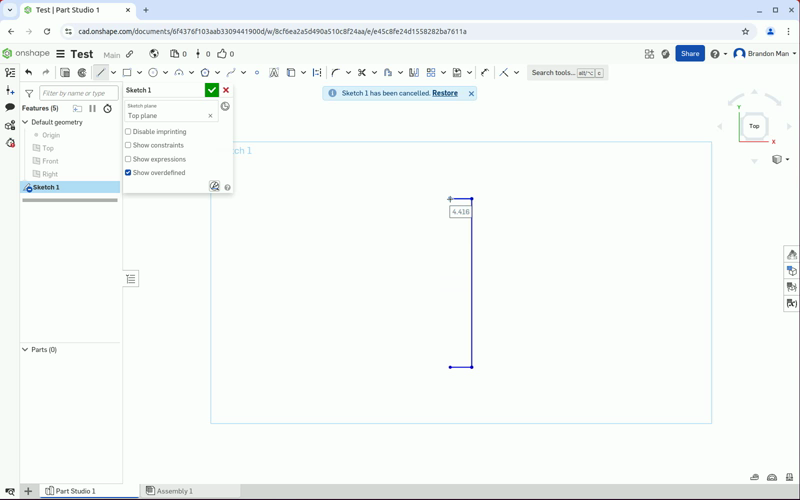
key_down(shift)
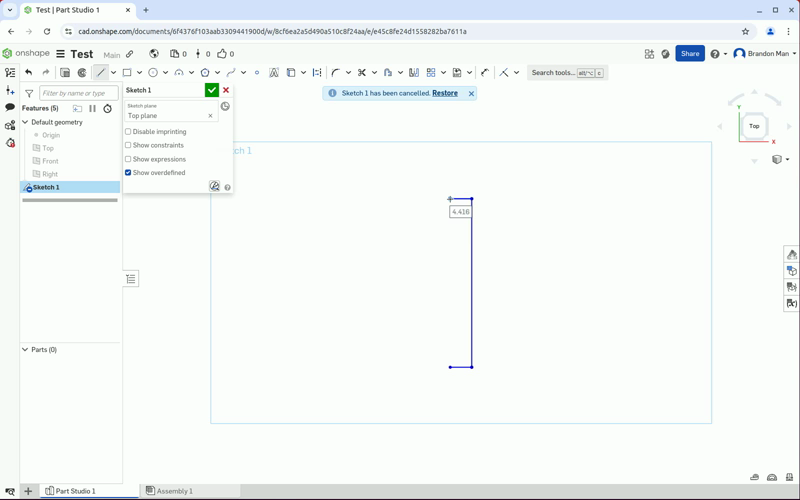
mouse_move(450, 367)
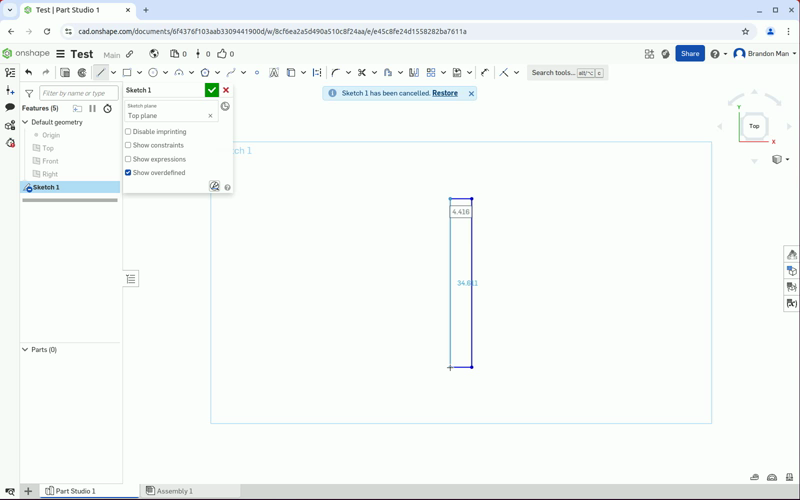
key_up(shift)
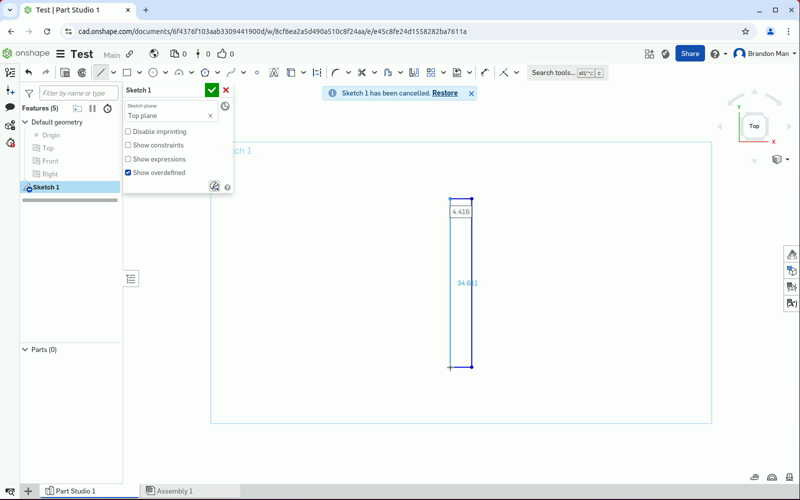
click(450, 367)
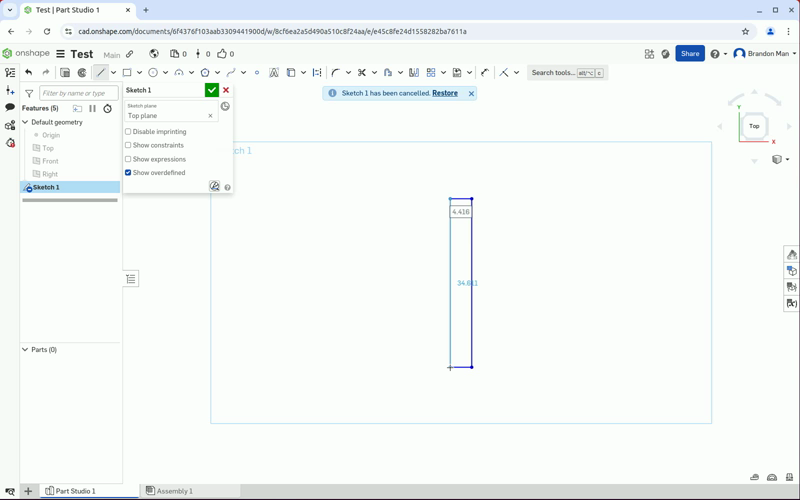
key(esc)
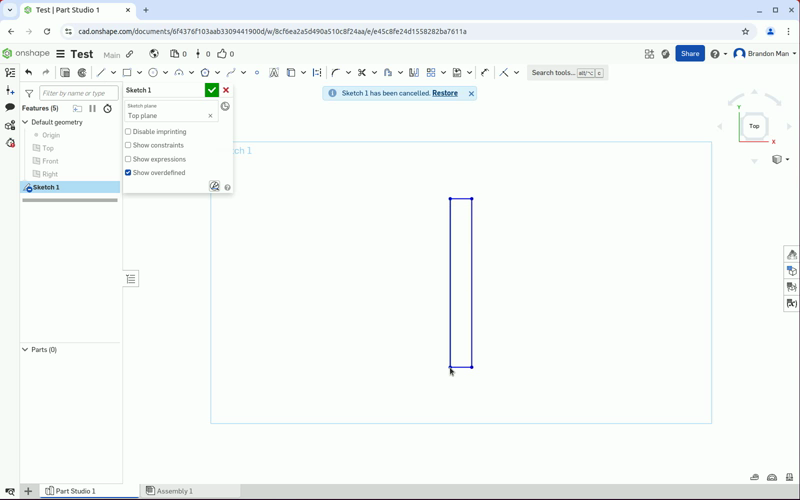
mouse_move(466, 233)
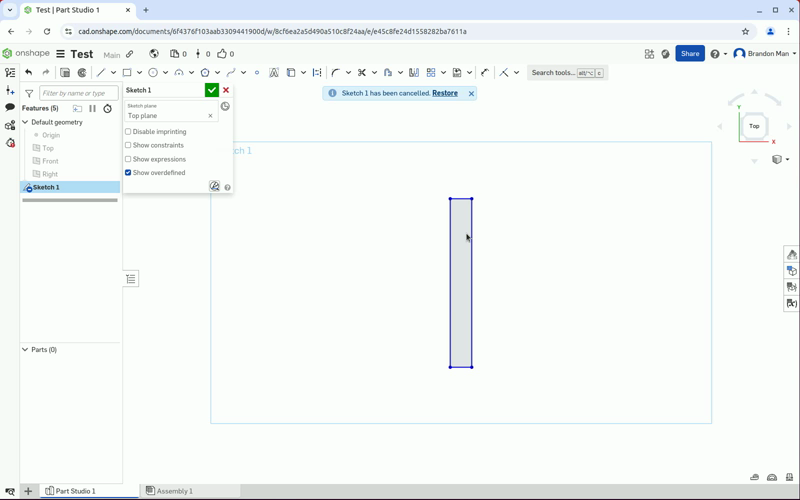
click(466, 233)
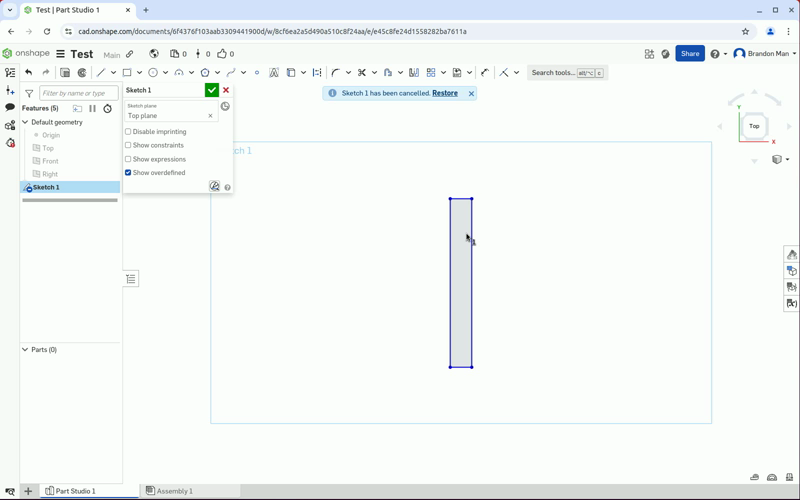
mouse_move(73, 352)
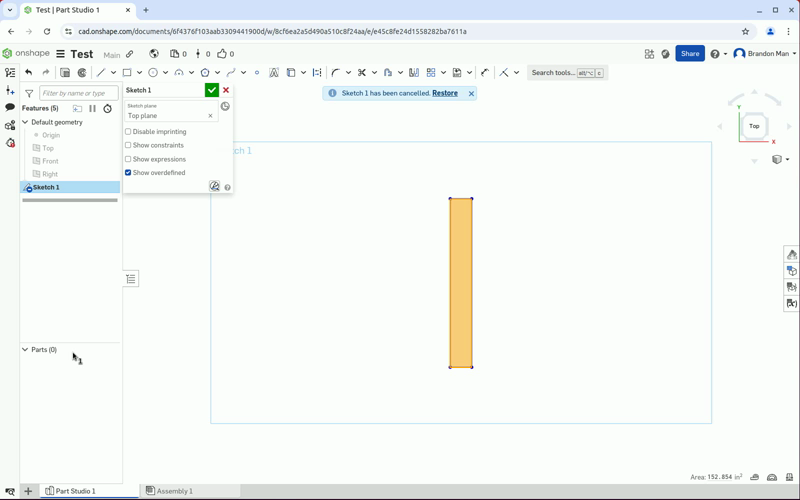
key(shift+y)
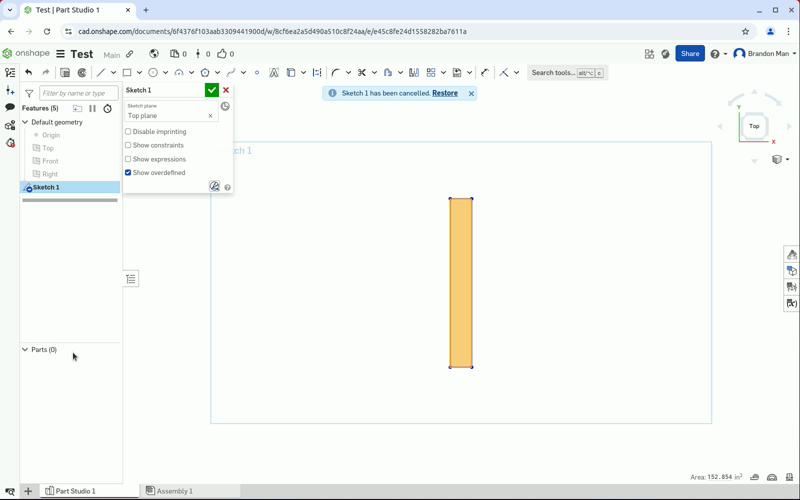
key(shift+e)
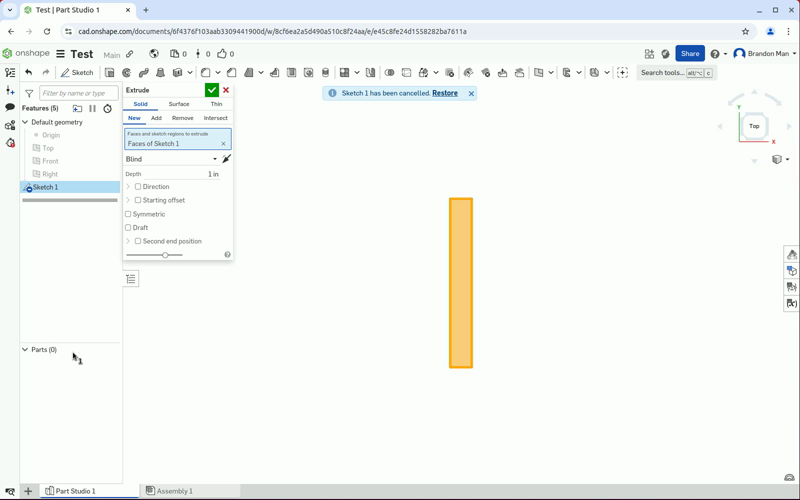
mouse_move(143, 106)
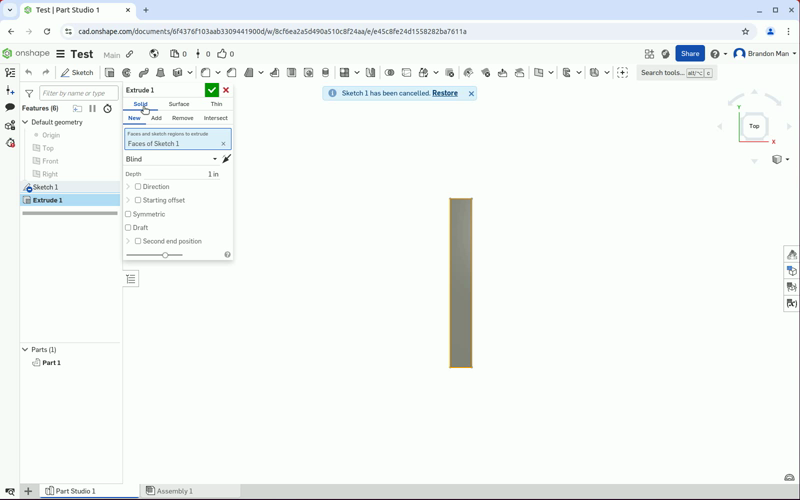
click(143, 106)
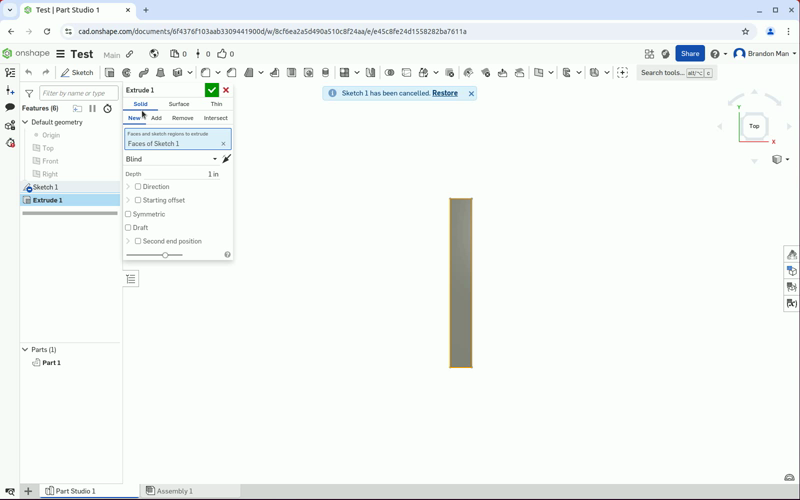
mouse_move(137, 120)
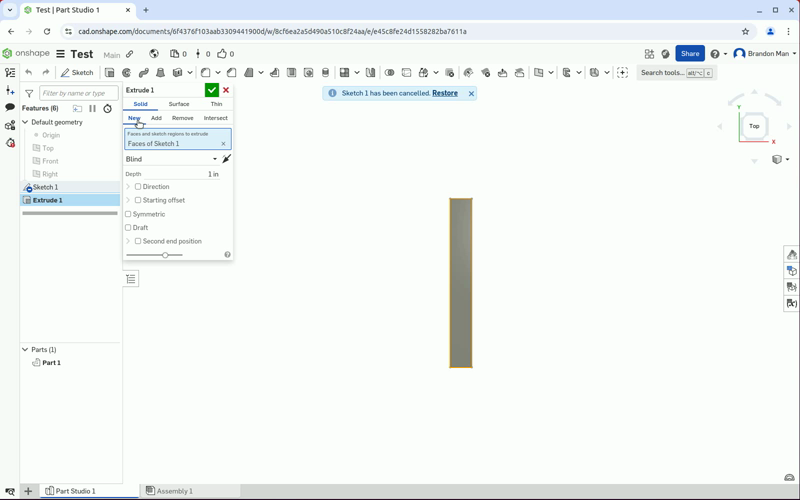
click(137, 120)
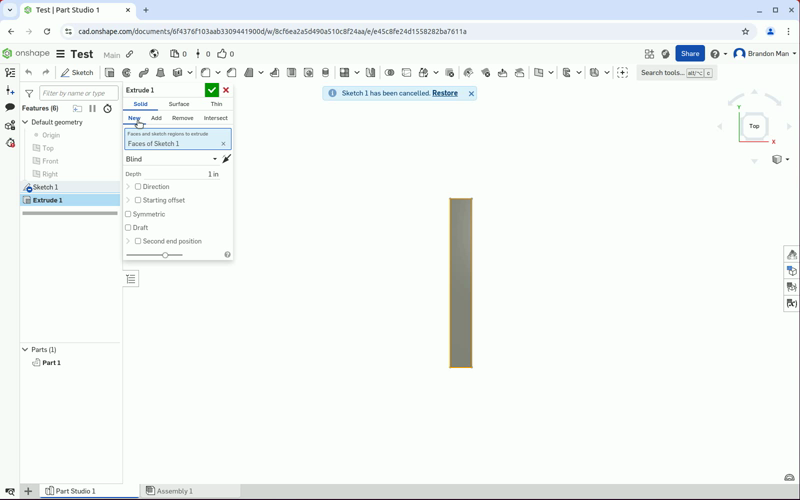
key(tab, 4)
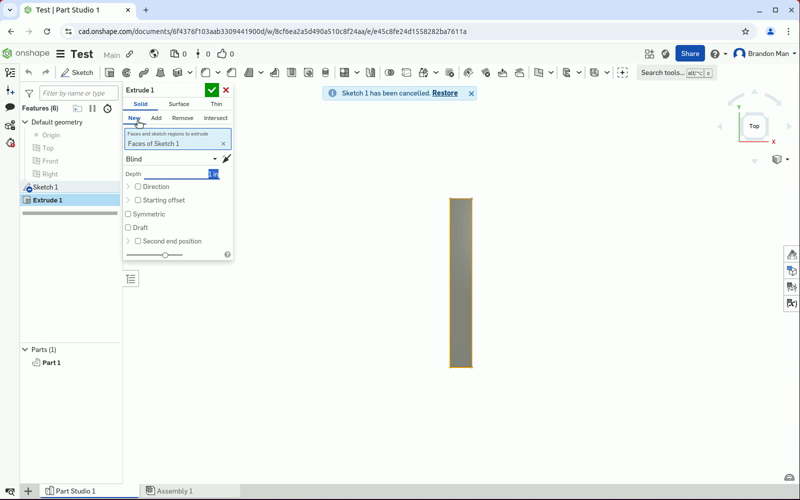
text(23.108)
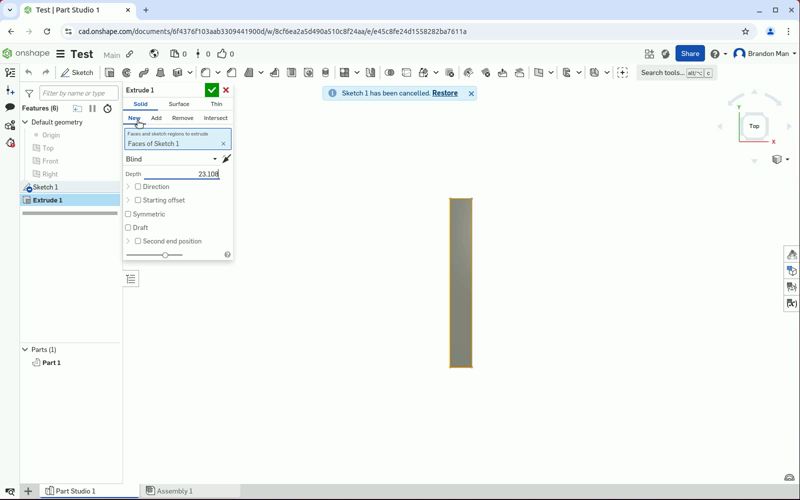
key(tab, 3)
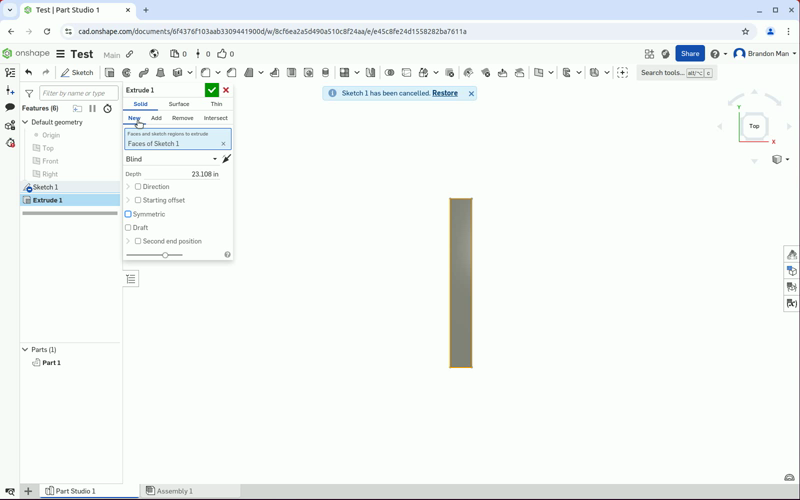
key(space)
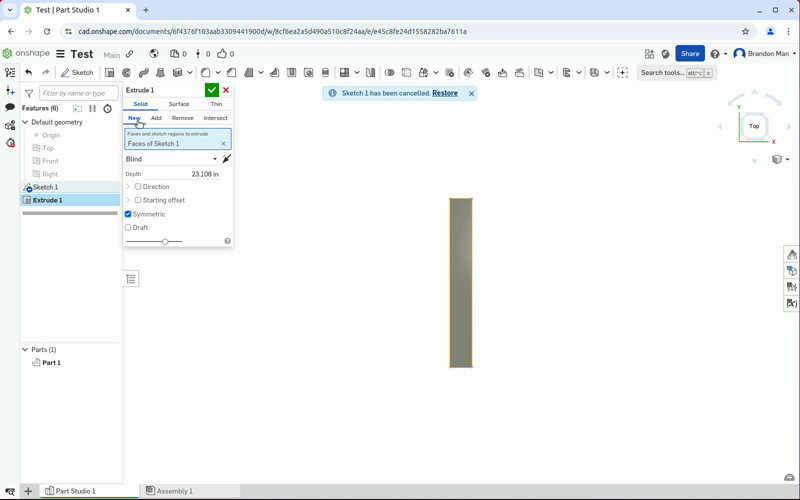
key(enter)
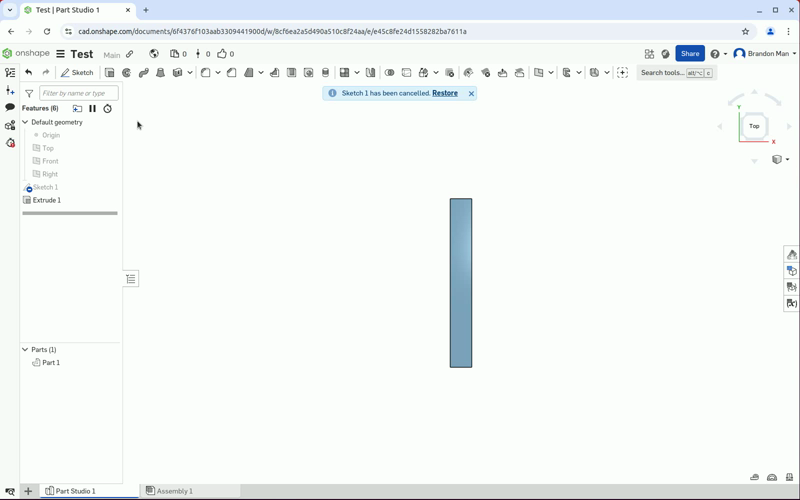
key(shift+h)
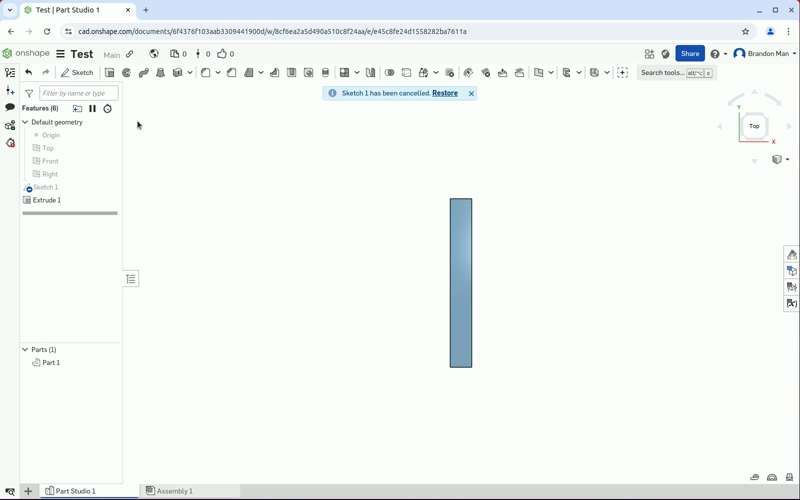
key(shift+h)
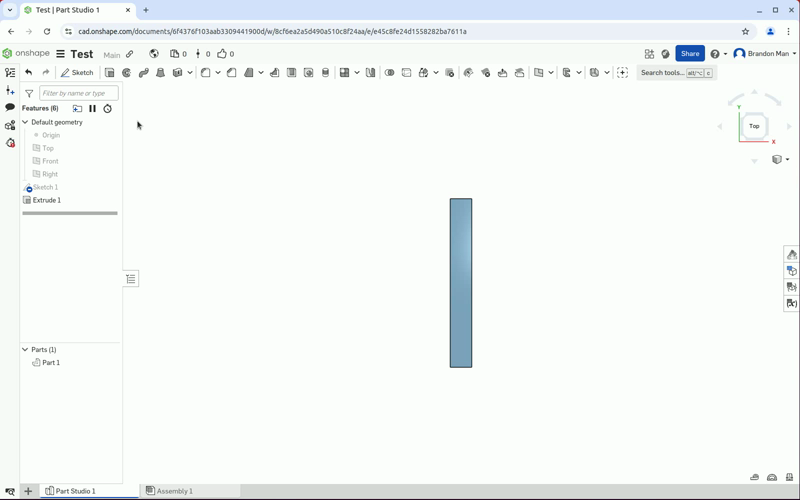
mouse_move(73, 189)
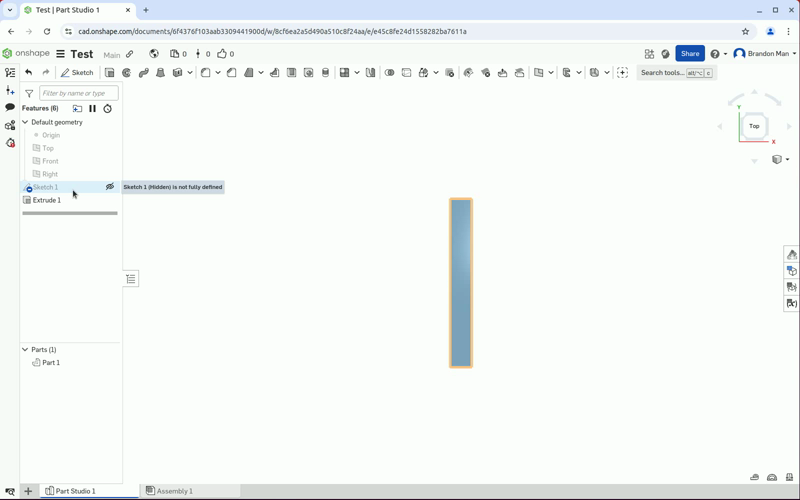
click(73, 189)
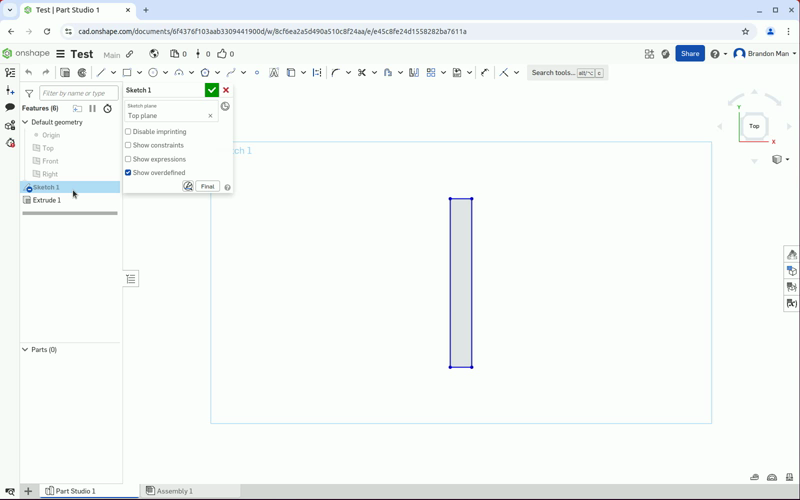
mouse_move(229, 92)
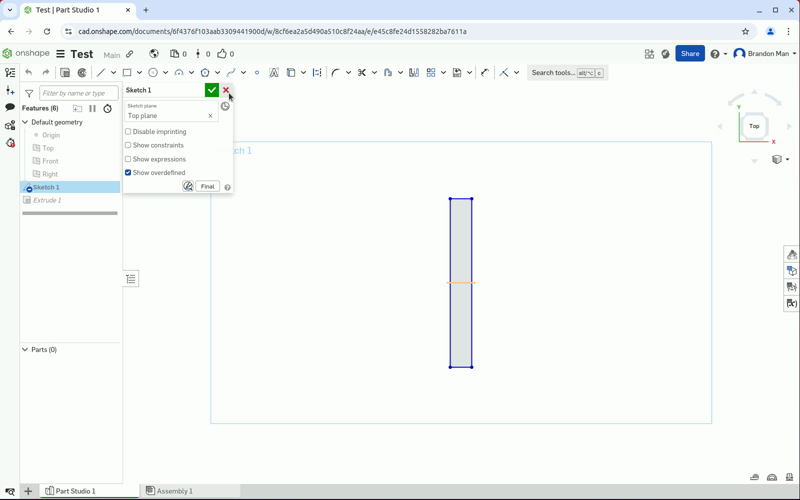
click(229, 92)
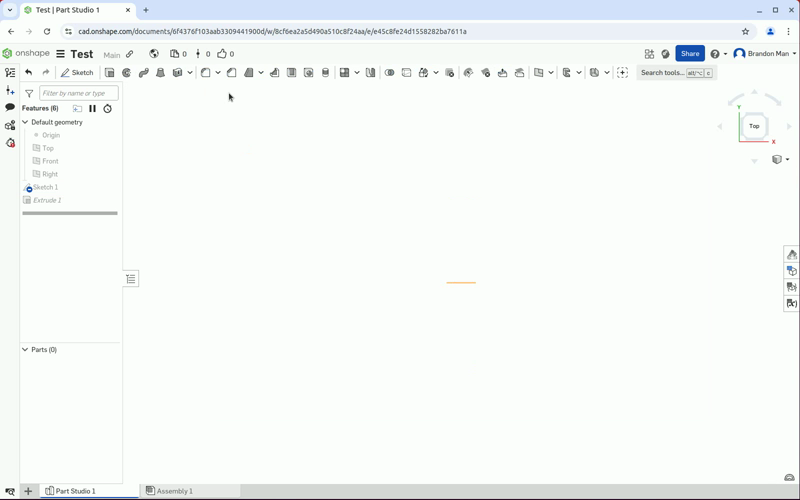
mouse_move(73, 352)
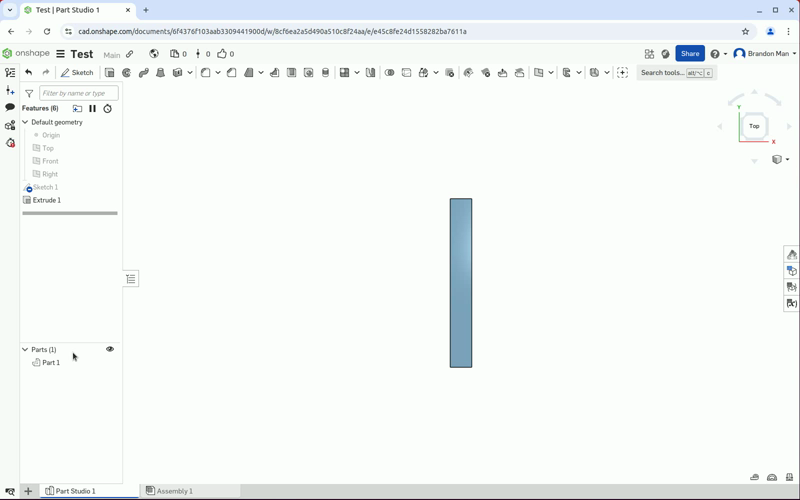
key(y)
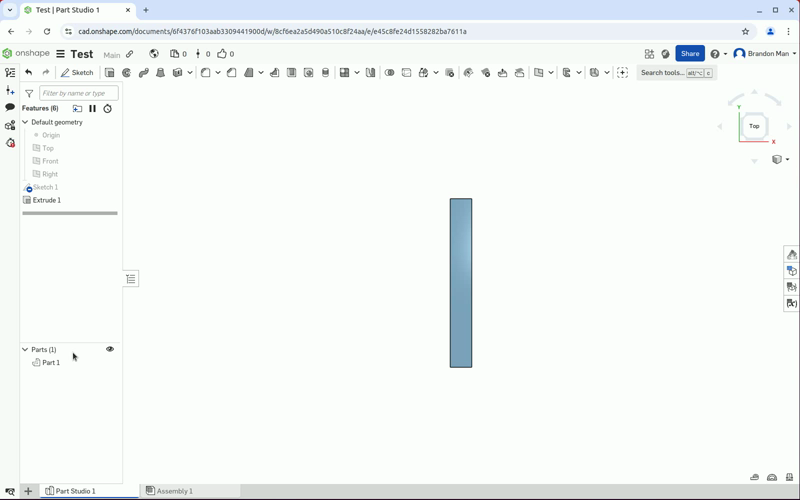
key(shift+p)
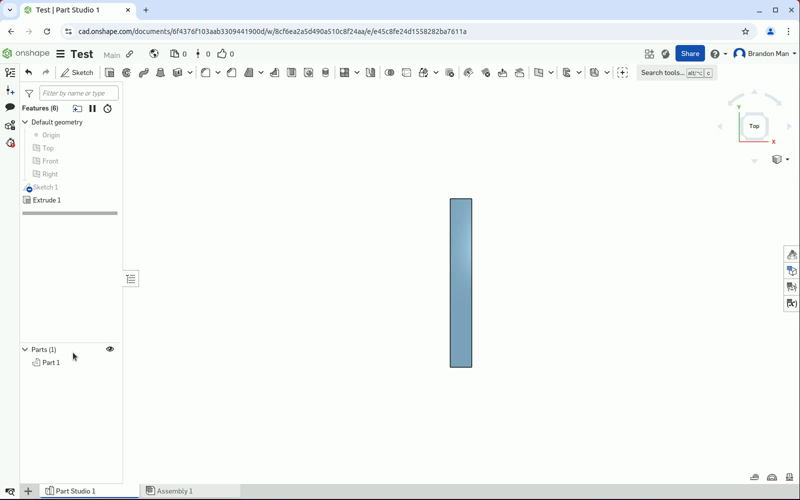
key(space)
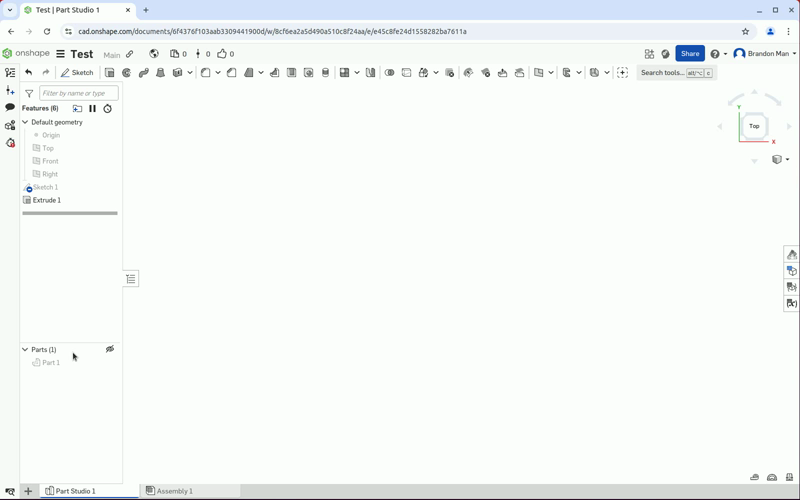
key_down(shift)
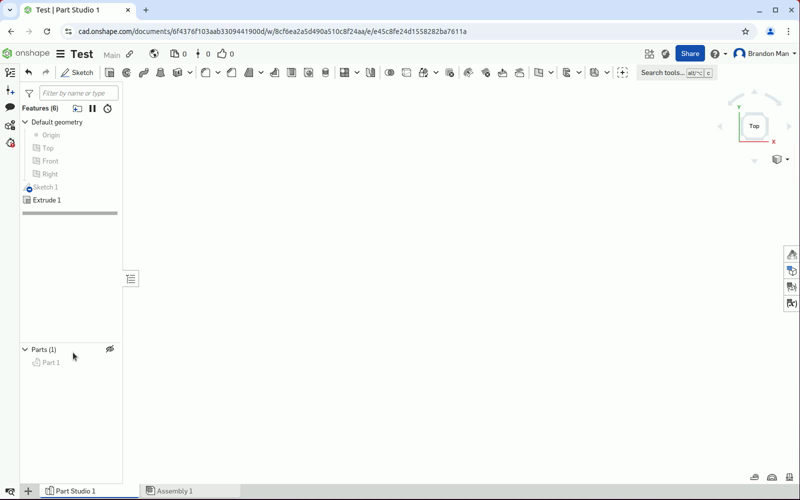
key(up)
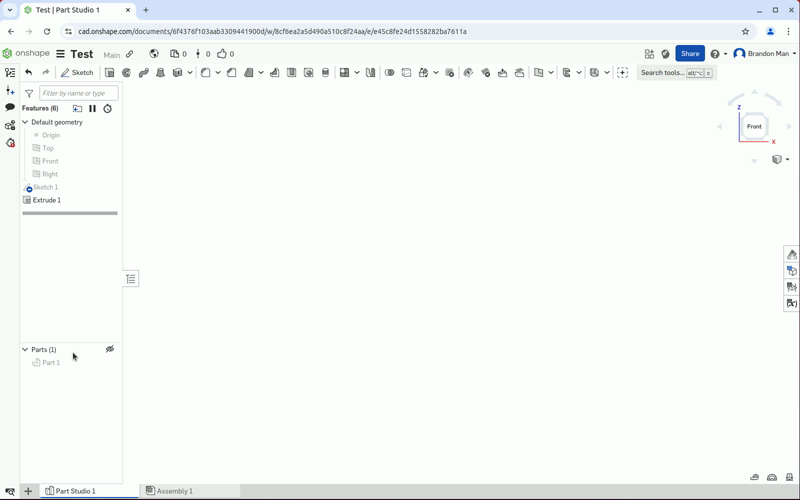
key_up(shift)
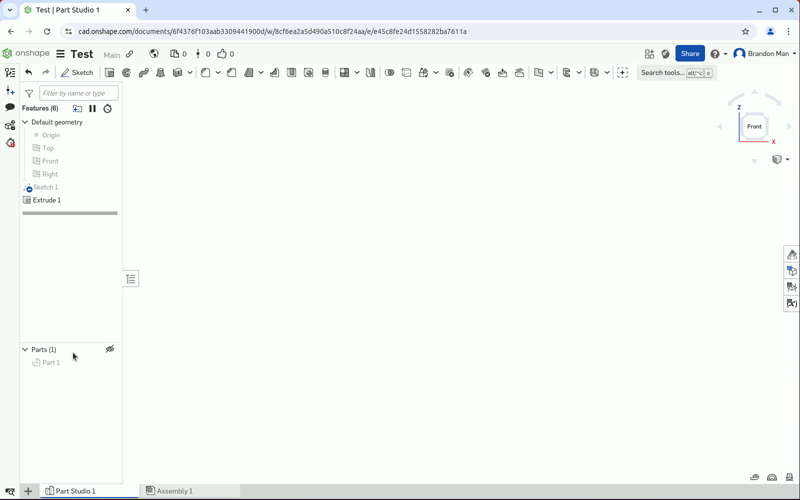
key(space)
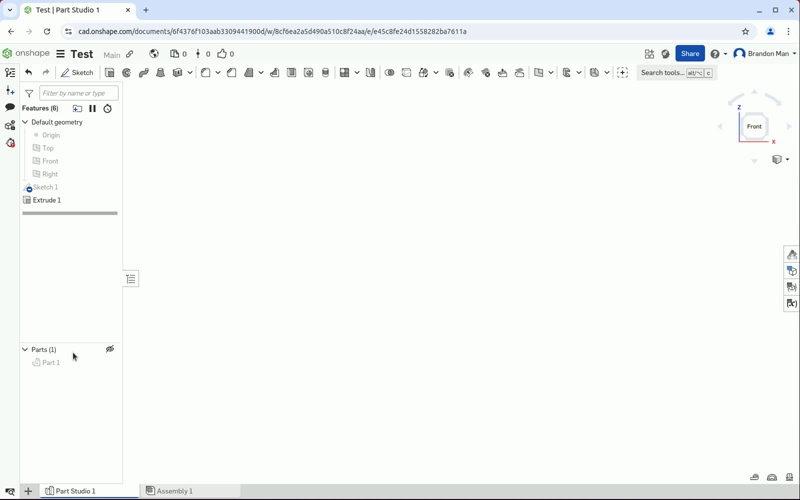
key_down(shift)
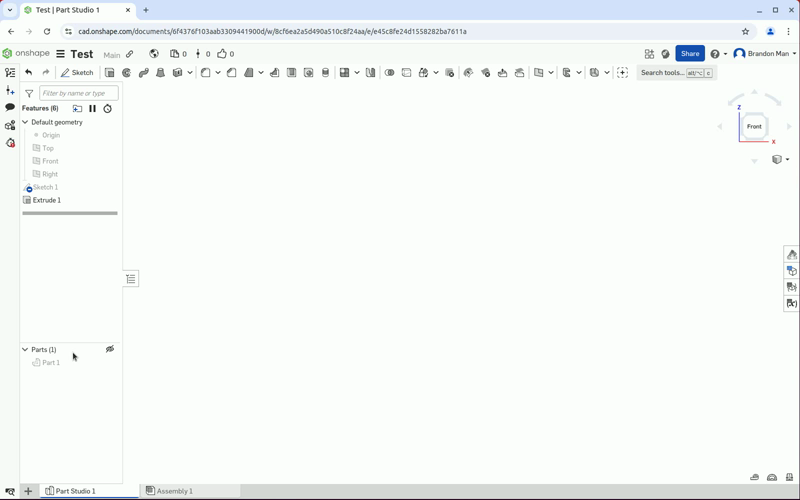
key(left)
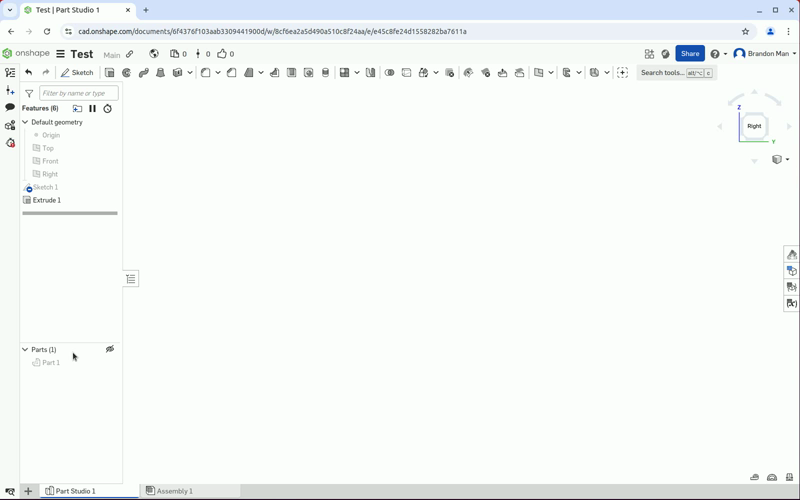
key_up(shift)
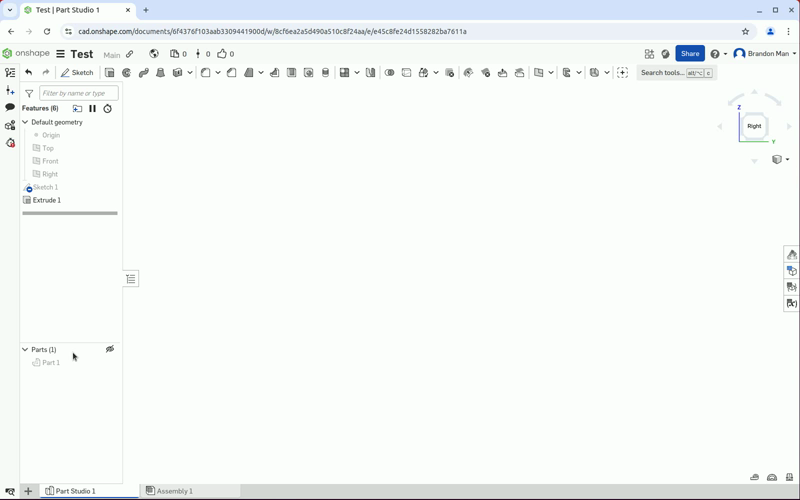
mouse_move(73, 352)
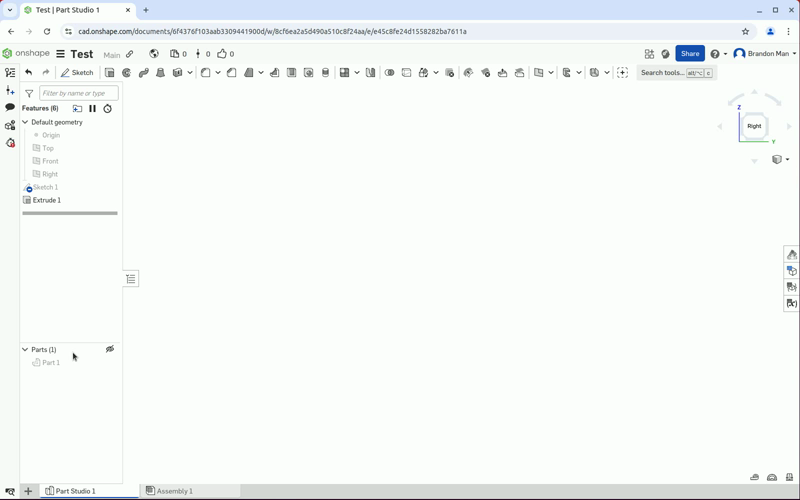
key(shift+y)
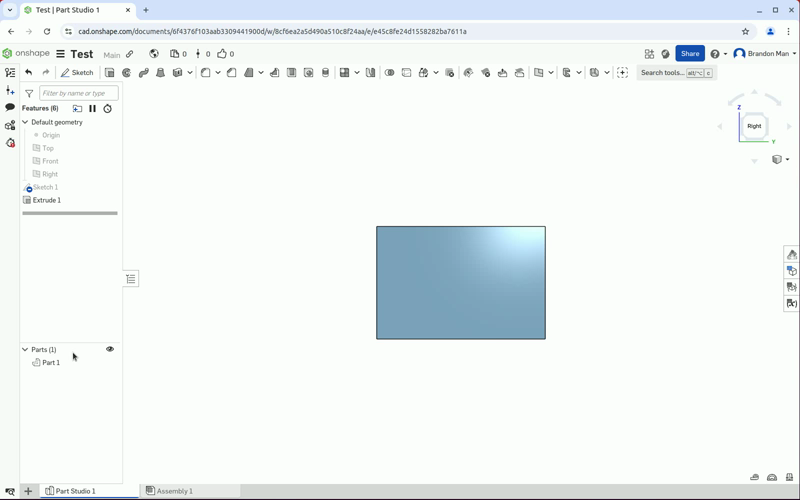
mouse_move(541, 75)
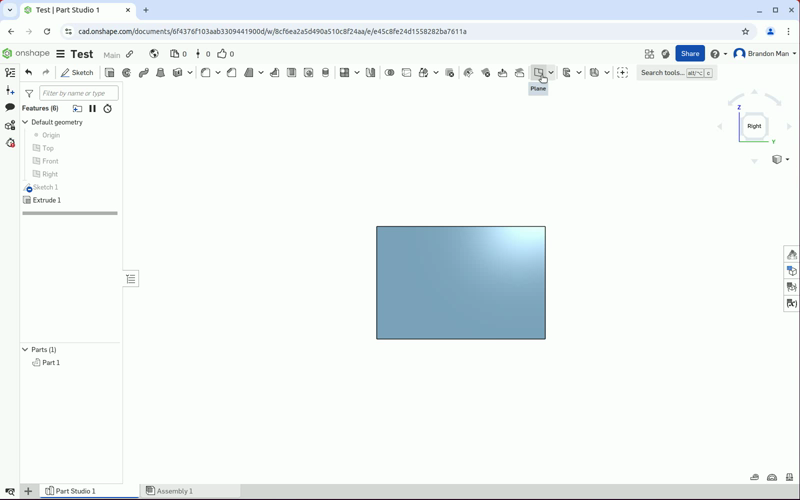
click(541, 75)
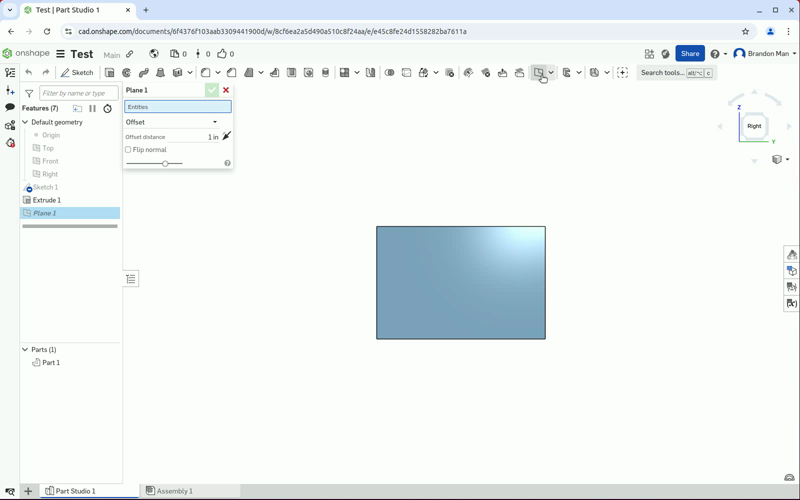
mouse_move(73, 176)
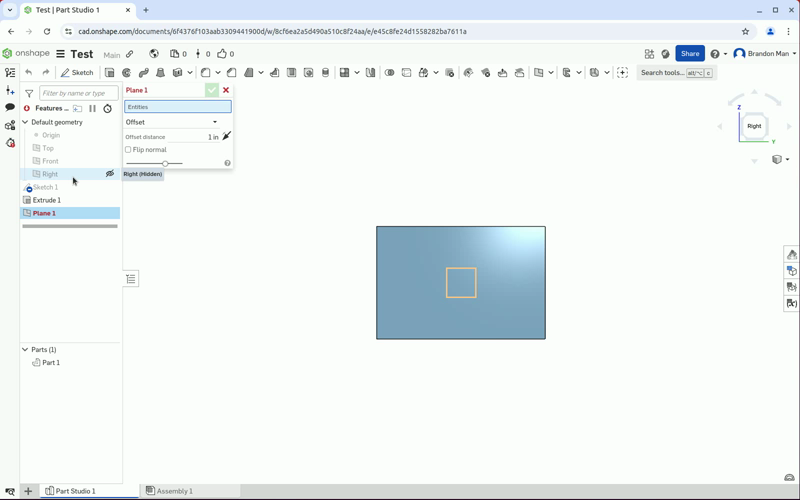
click(73, 176)
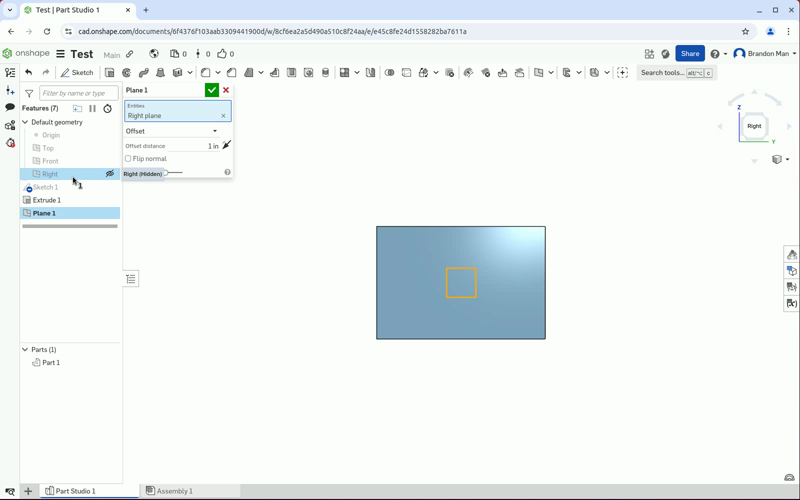
key(tab, 2)
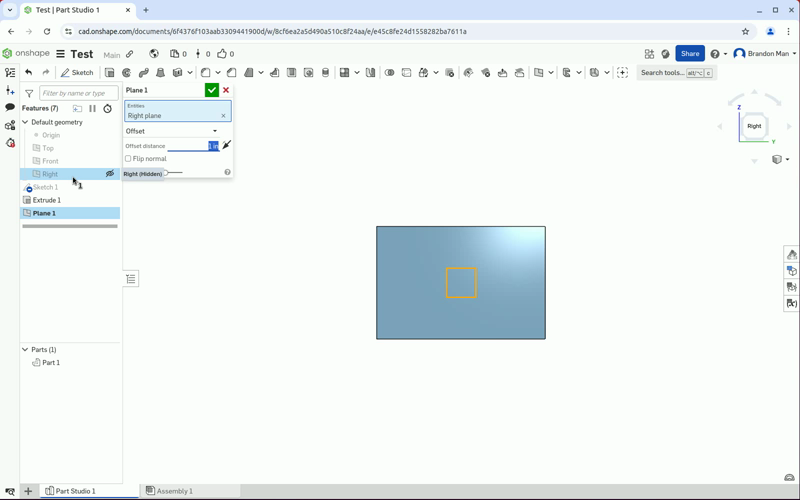
text(2.157)
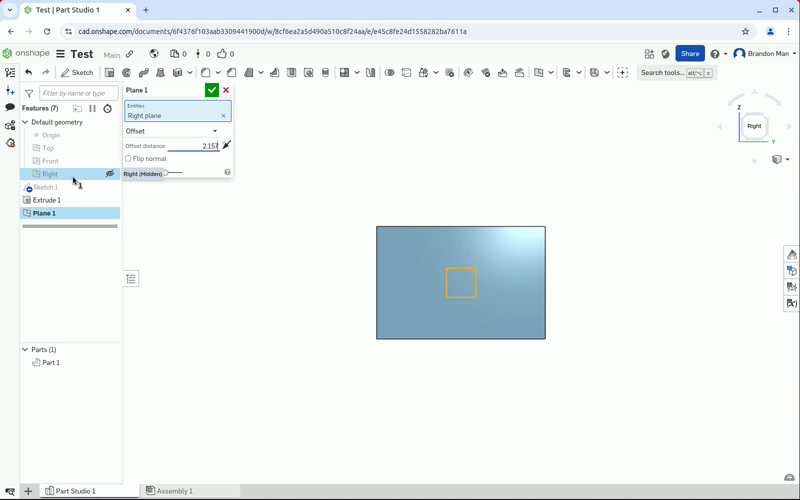
key(enter, 2)
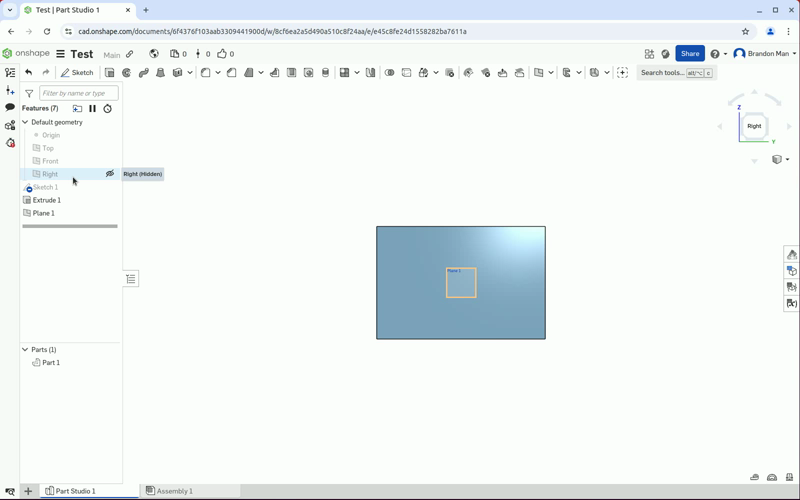
key(shift+s)
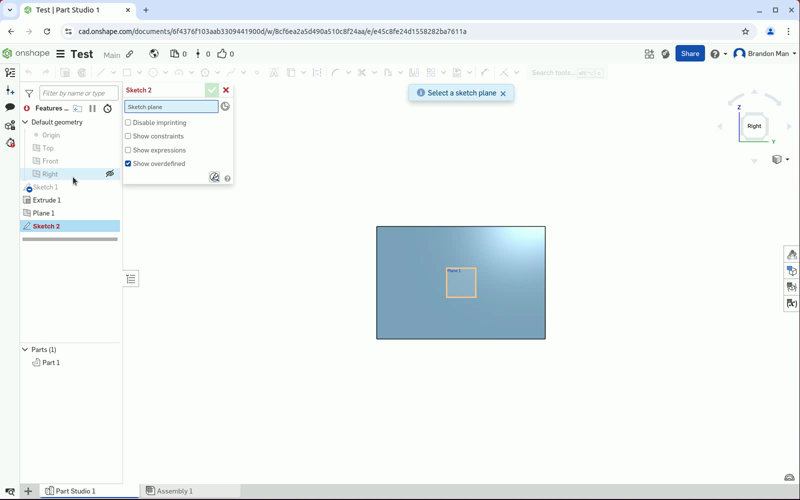
mouse_move(73, 215)
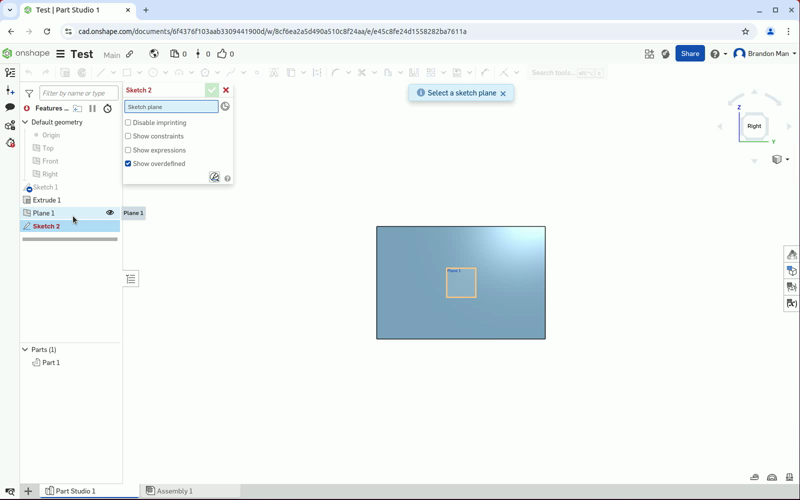
click(73, 215)
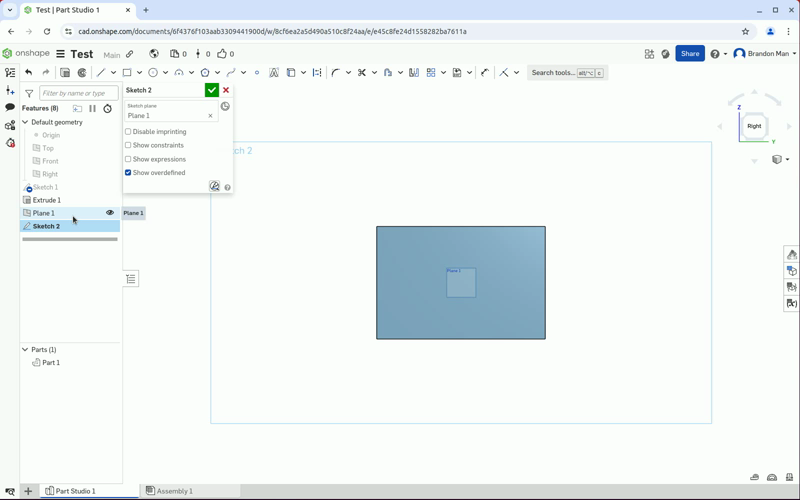
mouse_move(73, 352)
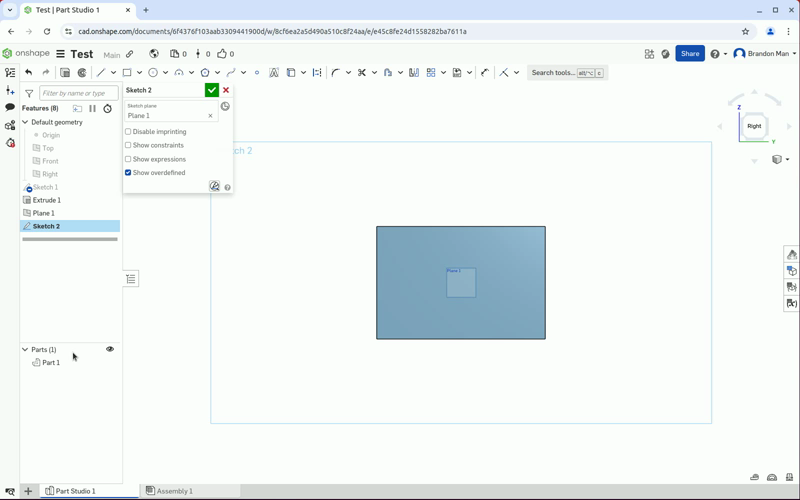
key(y)
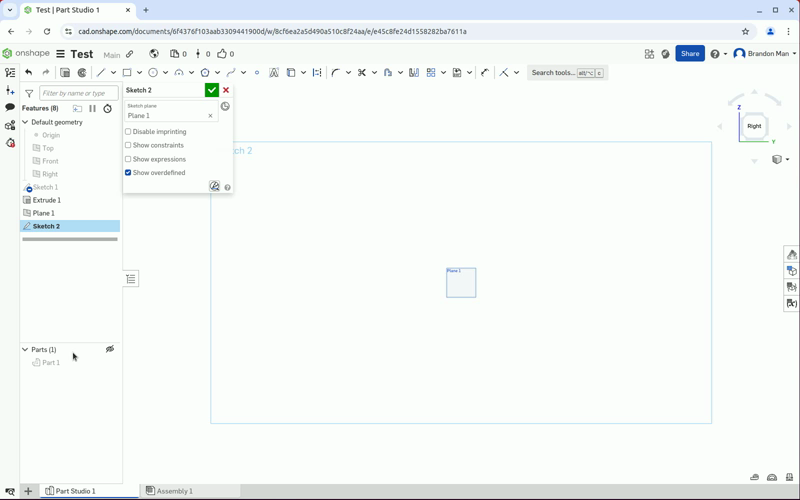
key(l)
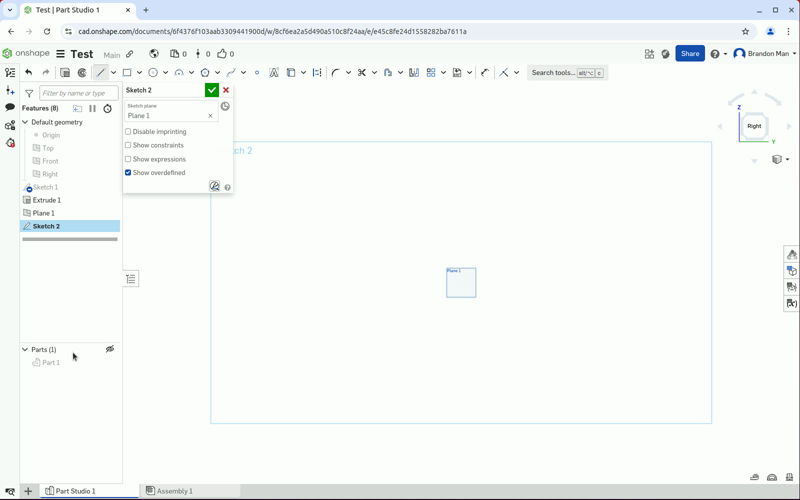
key_down(shift)
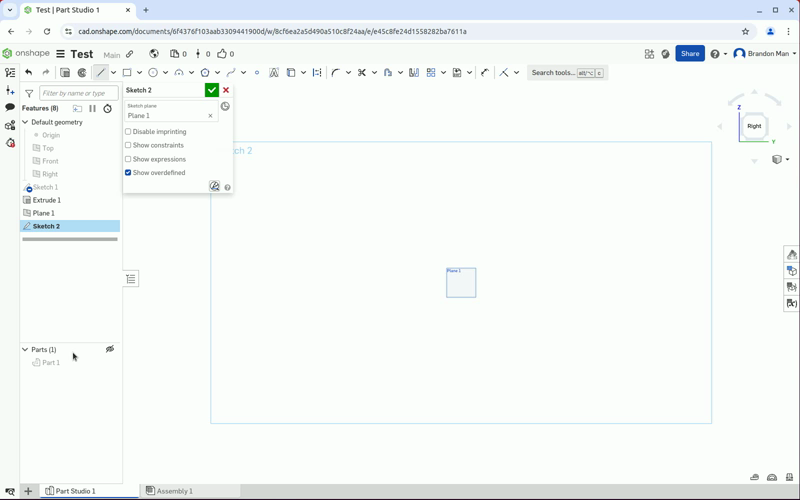
mouse_move(376, 293)
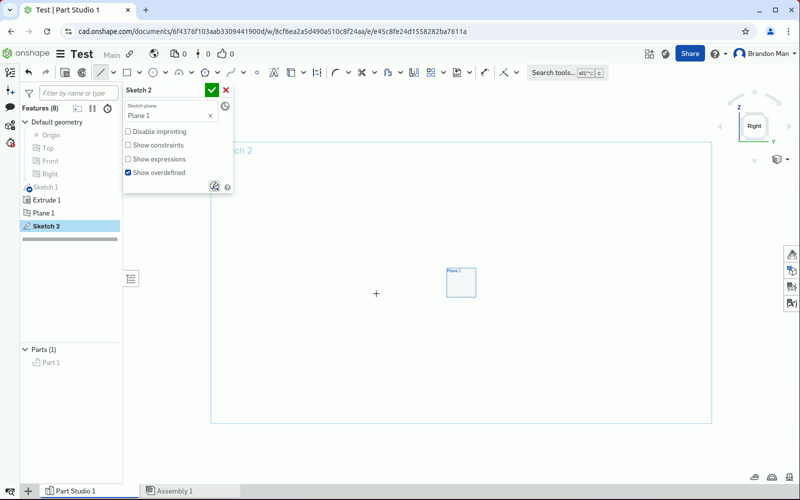
click(376, 293)
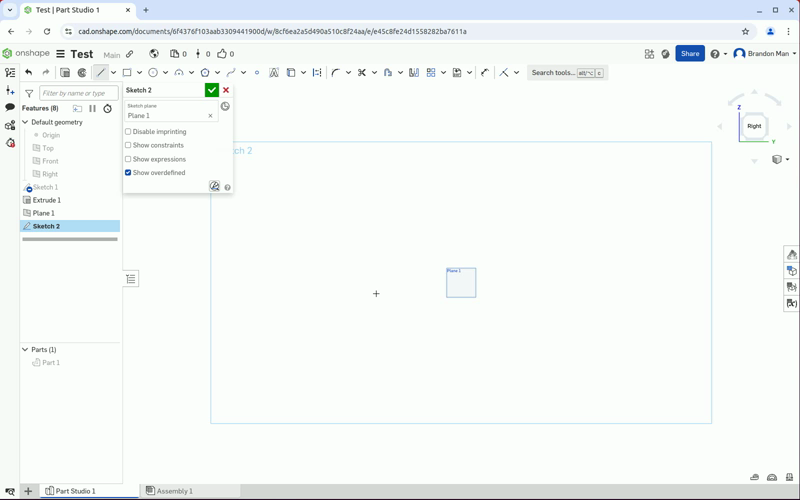
key_up(shift)
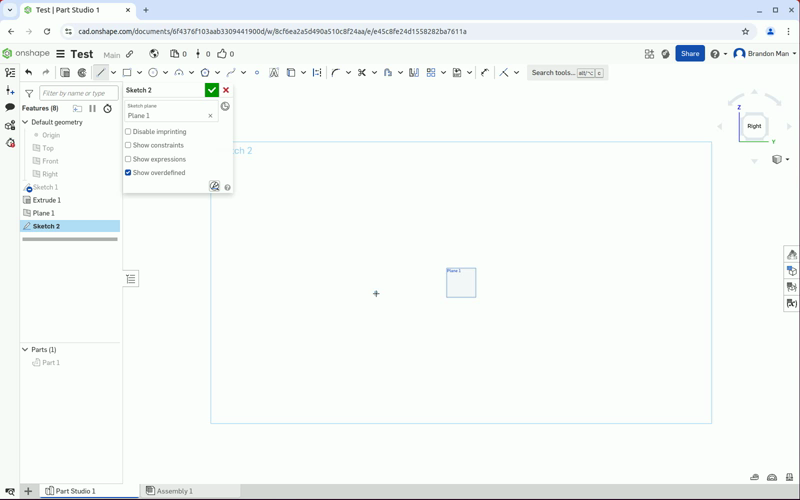
key_down(shift)
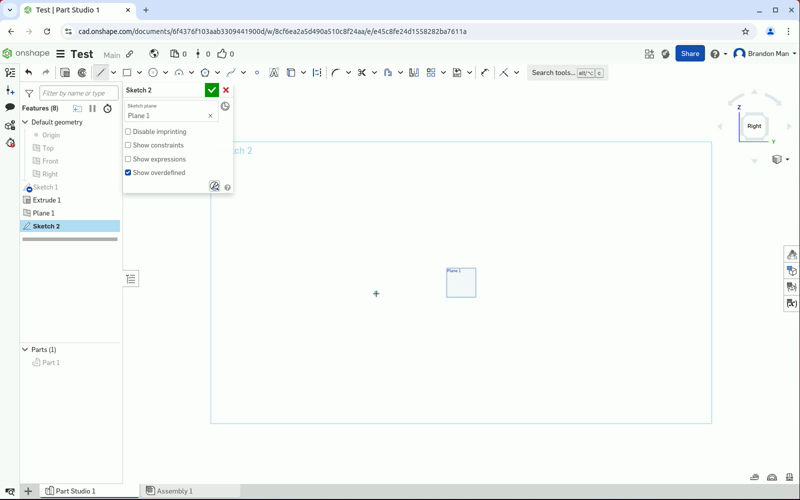
mouse_move(544, 293)
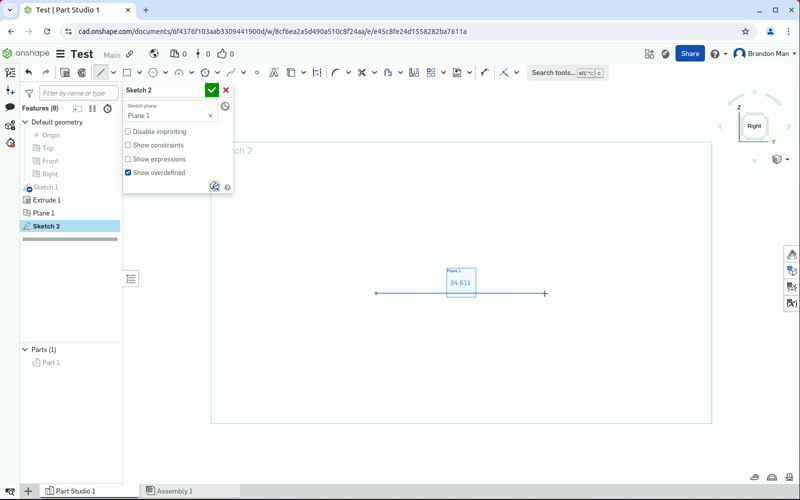
click(544, 293)
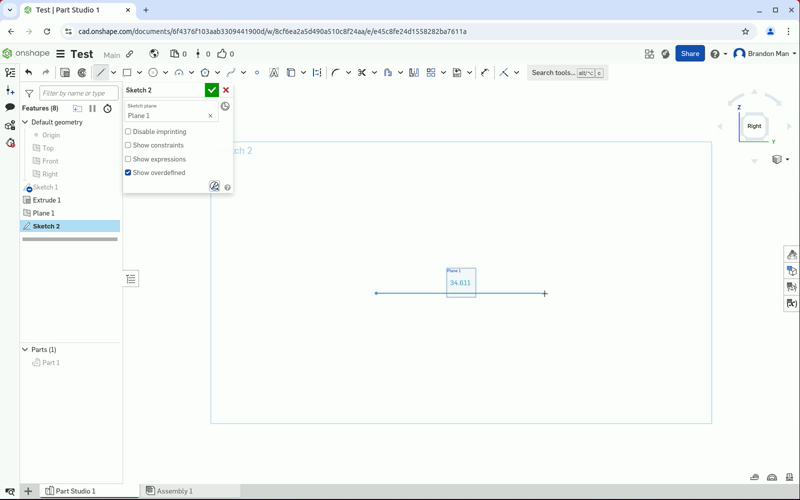
key_up(shift)
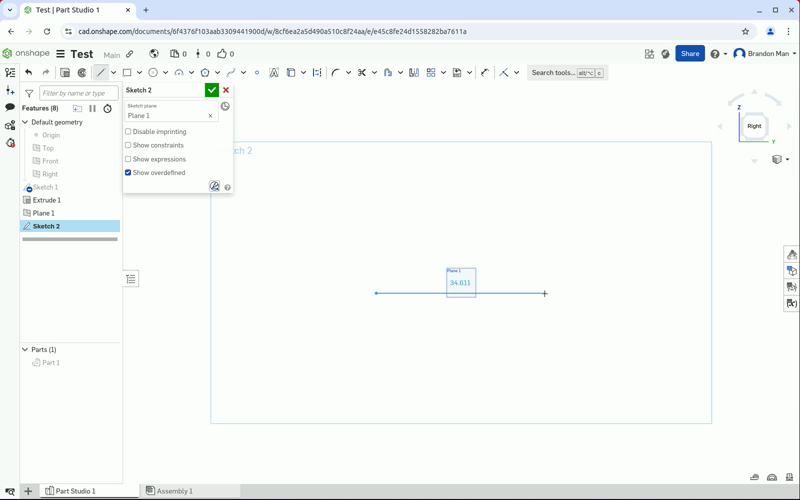
key_down(shift)
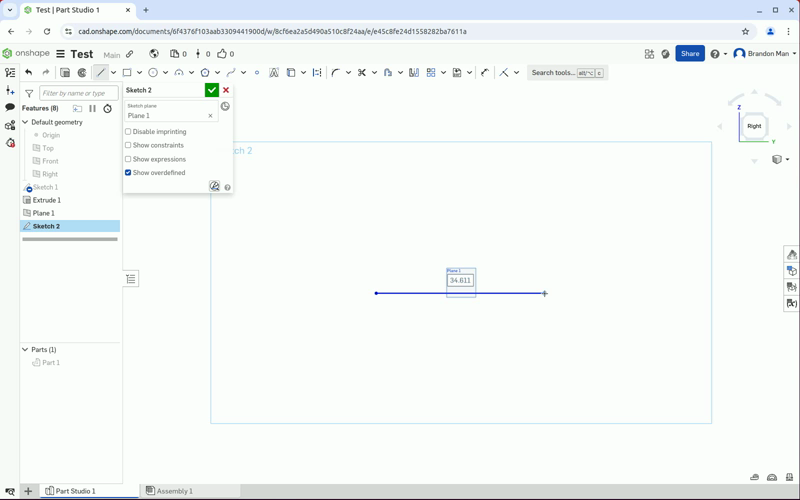
mouse_move(574, 293)
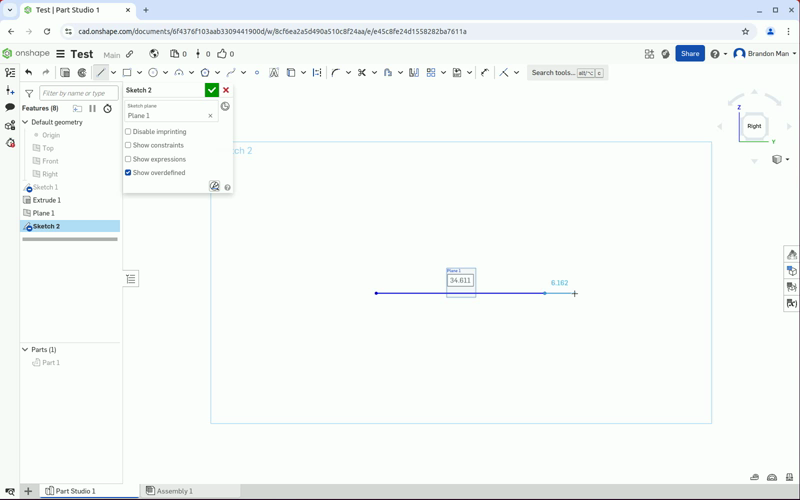
mouse_move(544, 272)
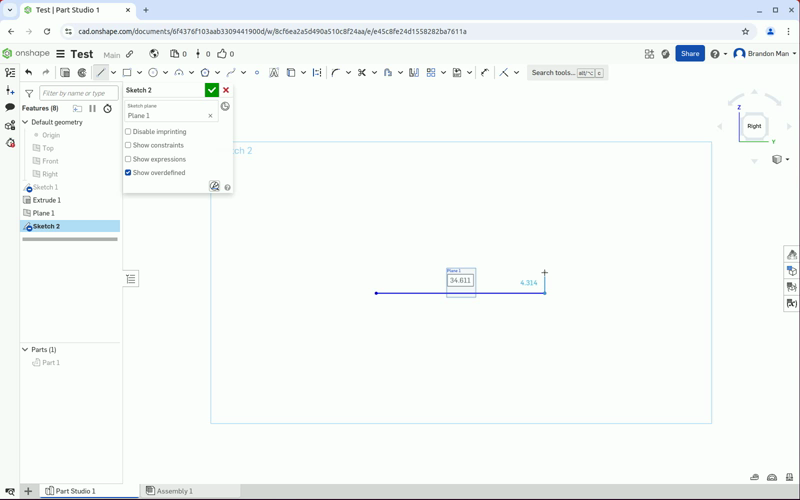
click(544, 272)
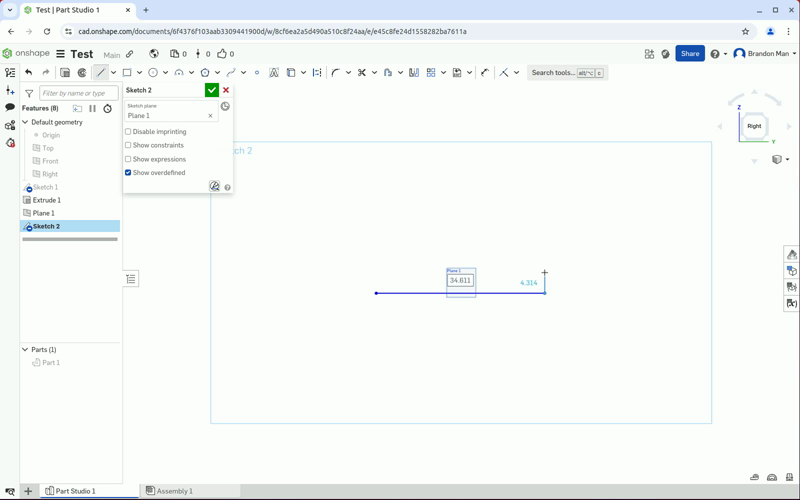
key_up(shift)
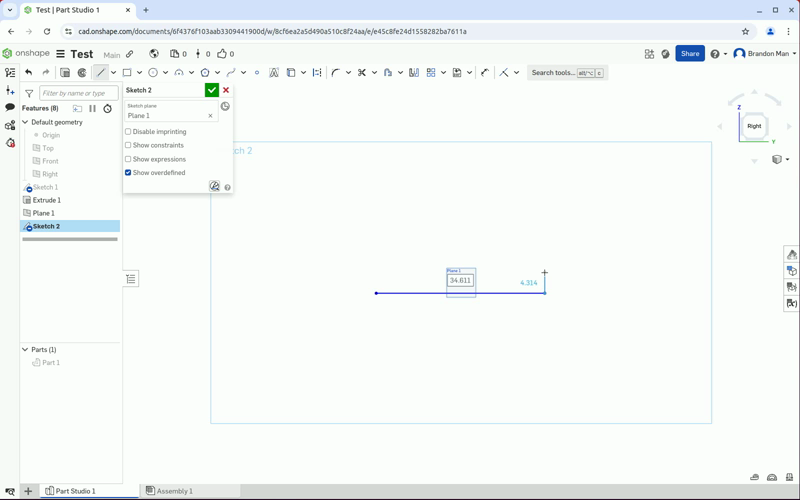
key_down(shift)
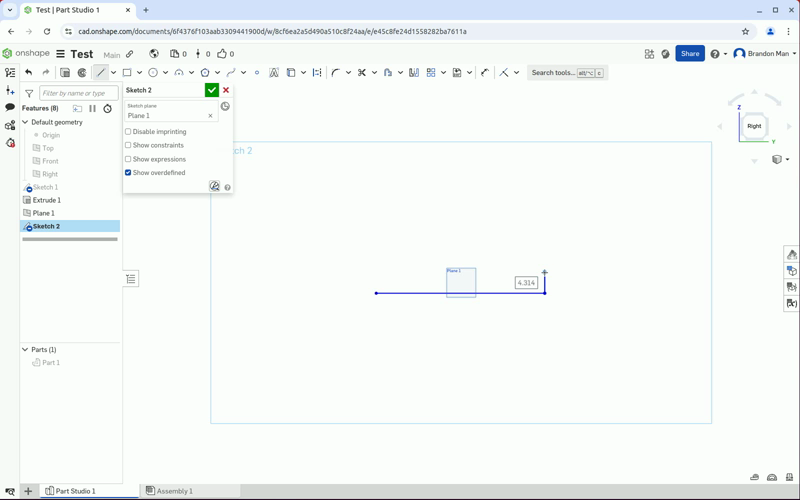
mouse_move(376, 272)
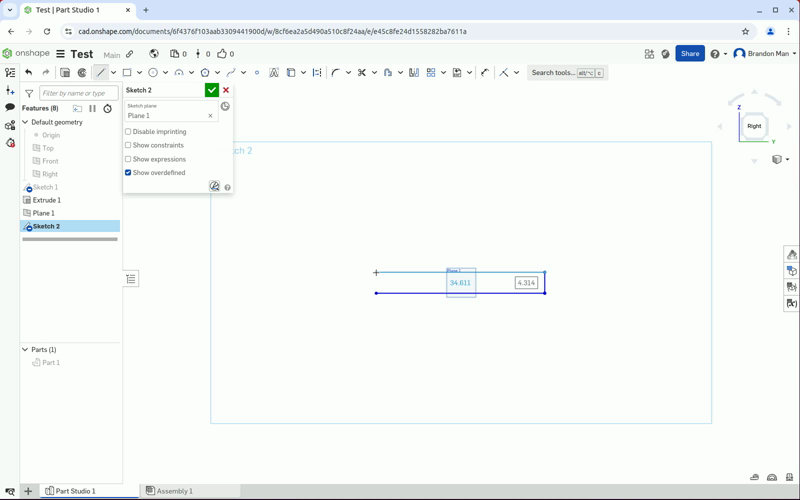
click(376, 272)
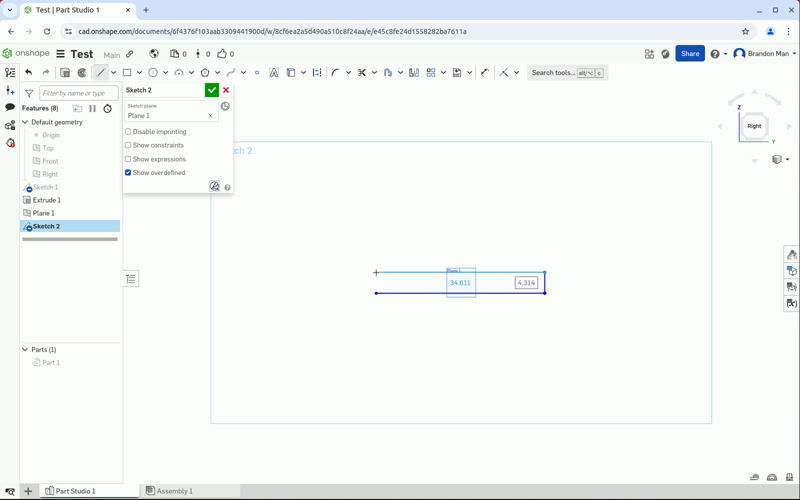
key_up(shift)
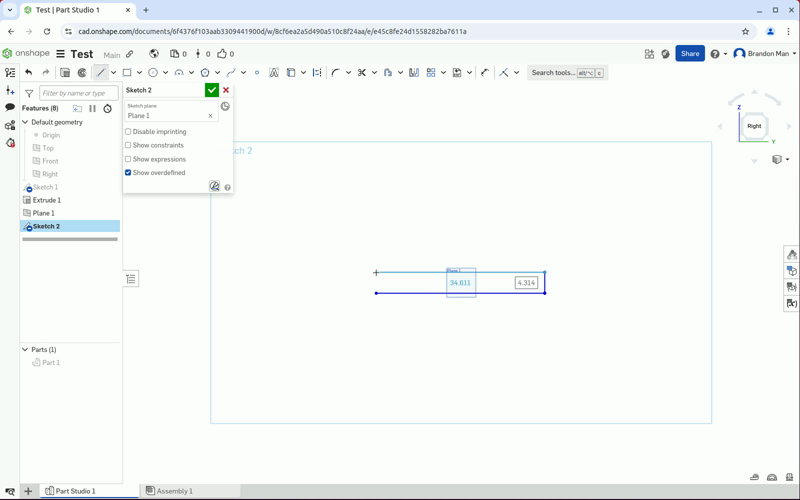
mouse_move(406, 272)
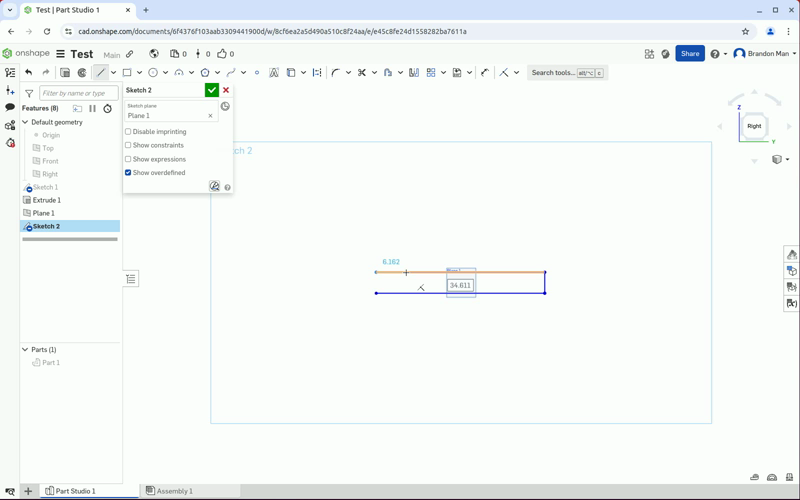
key_down(shift)
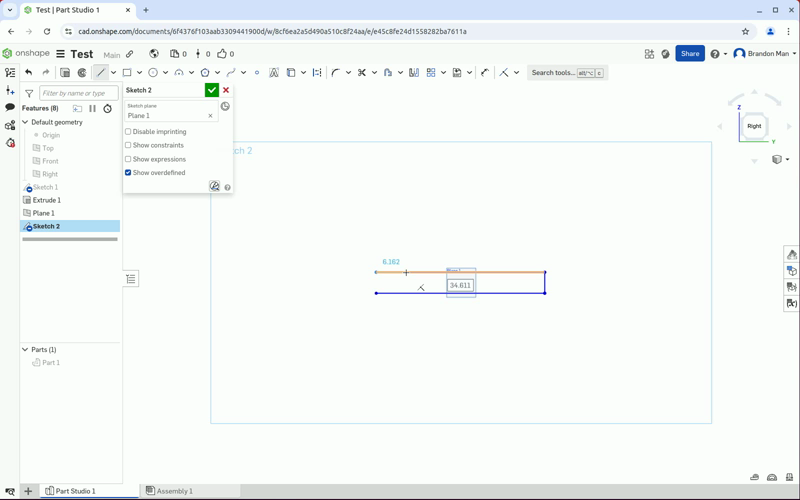
mouse_move(376, 293)
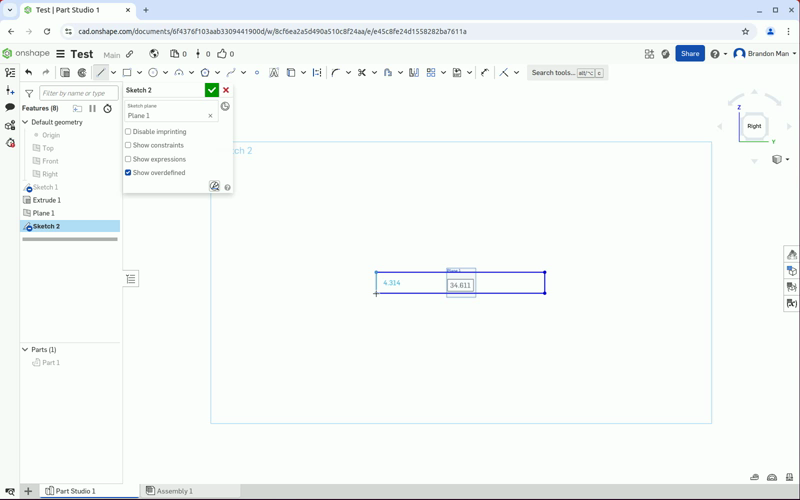
key_up(shift)
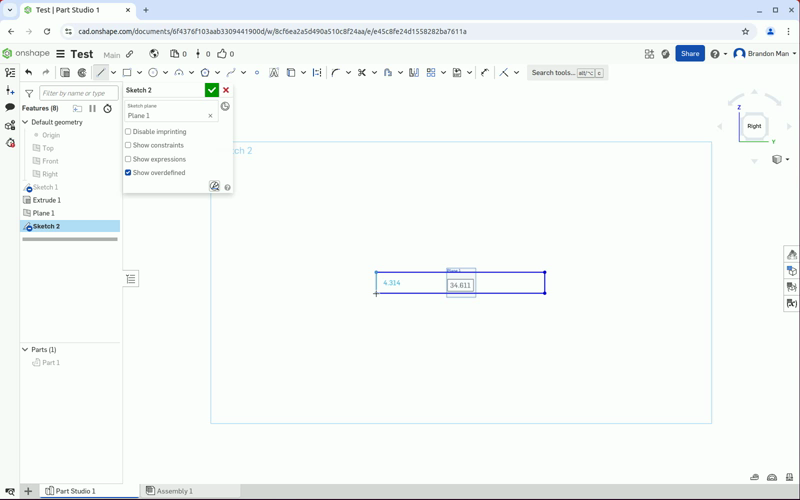
click(376, 293)
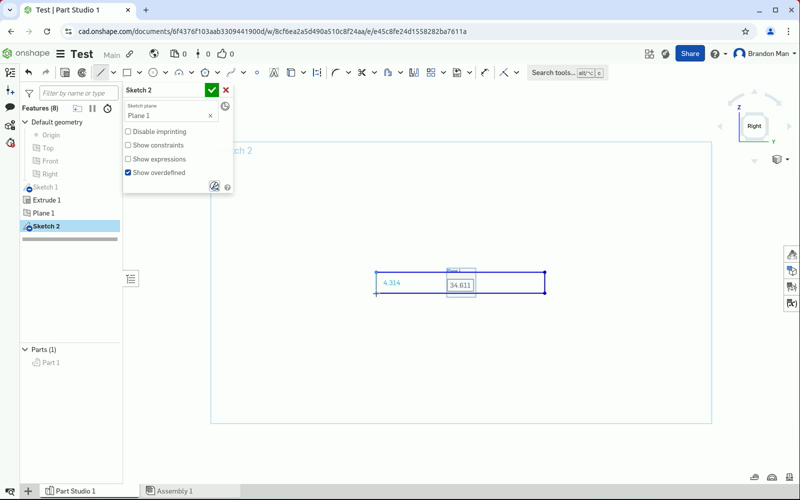
key(esc)
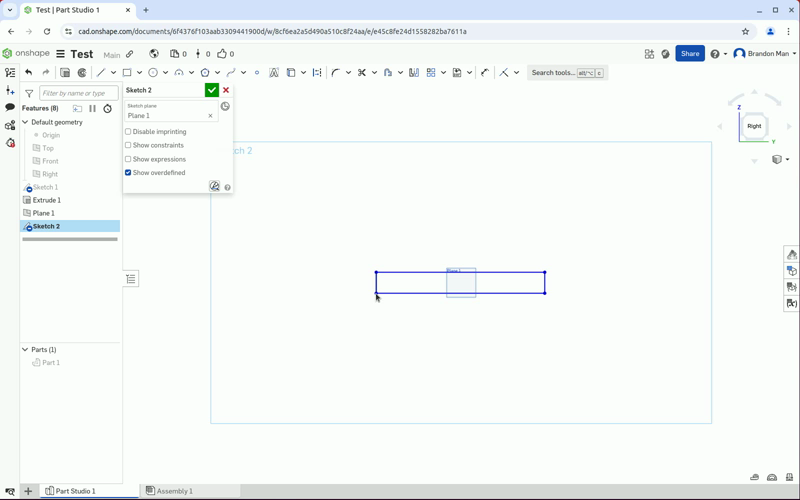
mouse_move(474, 287)
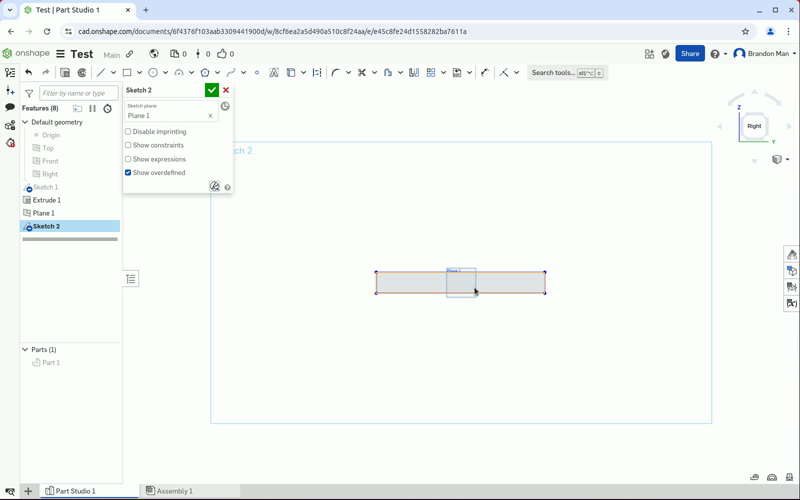
click(474, 287)
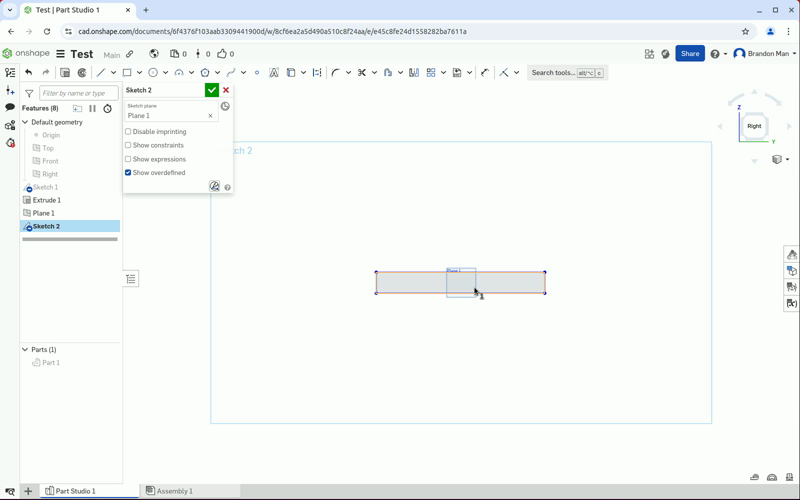
mouse_move(73, 352)
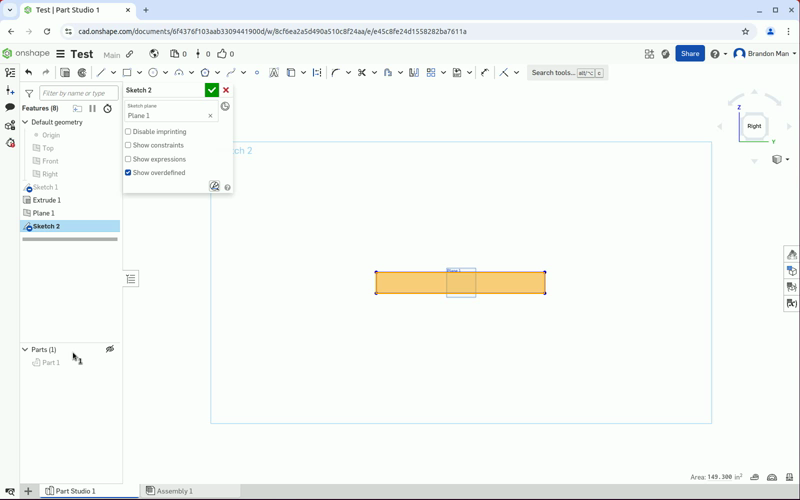
key(shift+y)
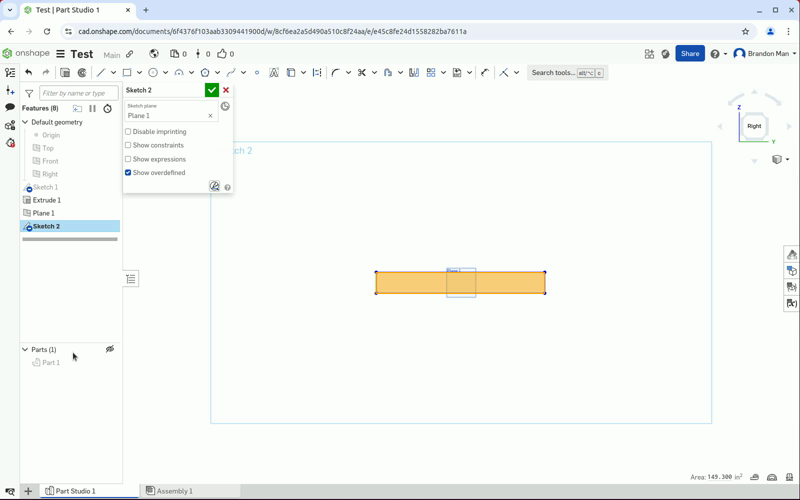
key(shift+e)
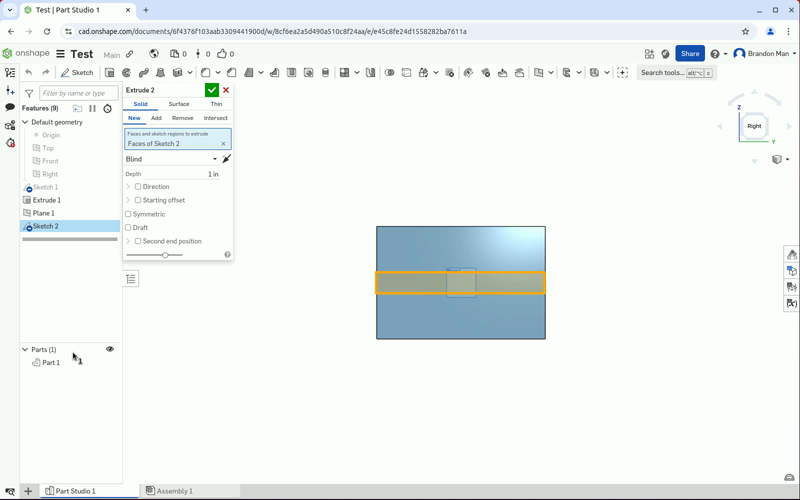
mouse_move(143, 106)
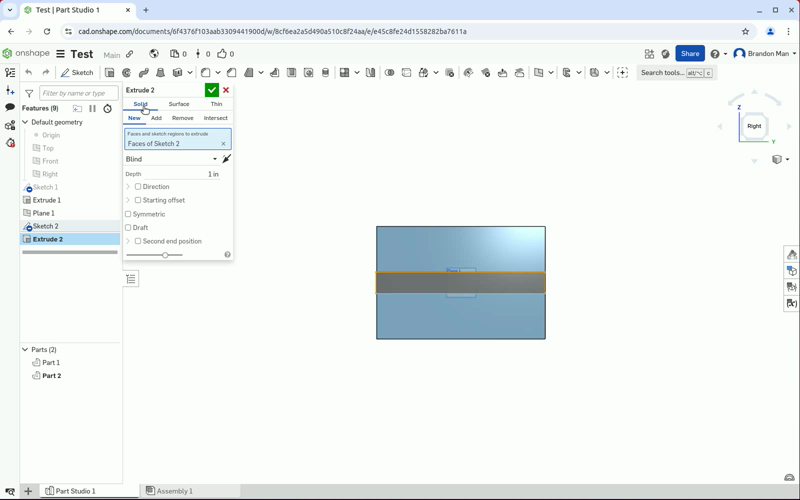
click(143, 106)
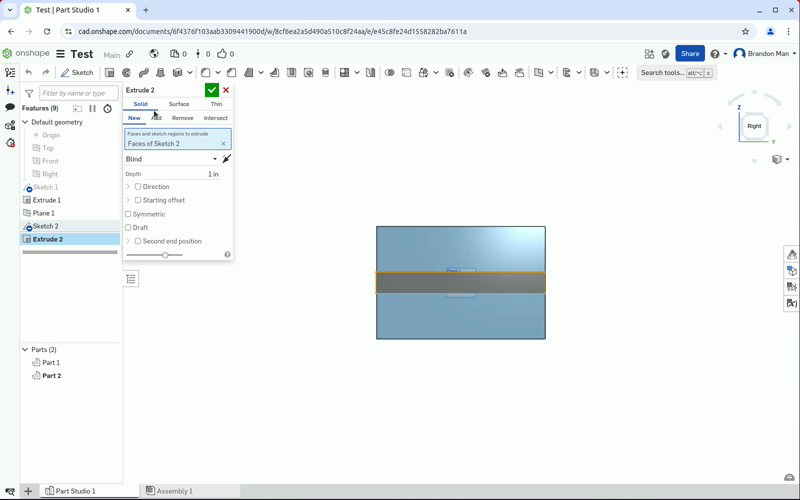
mouse_move(186, 120)
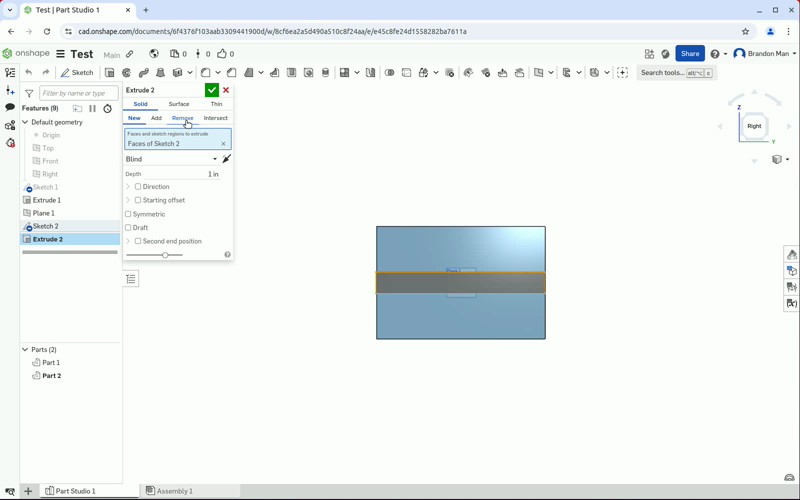
click(186, 120)
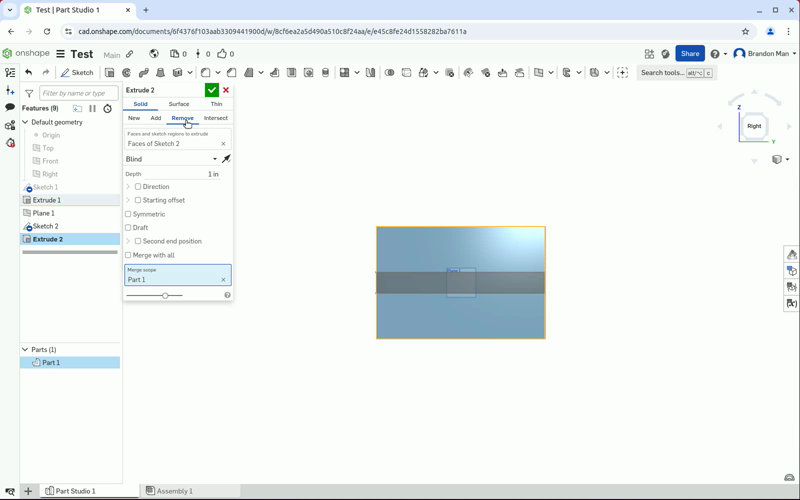
key(tab, 4)
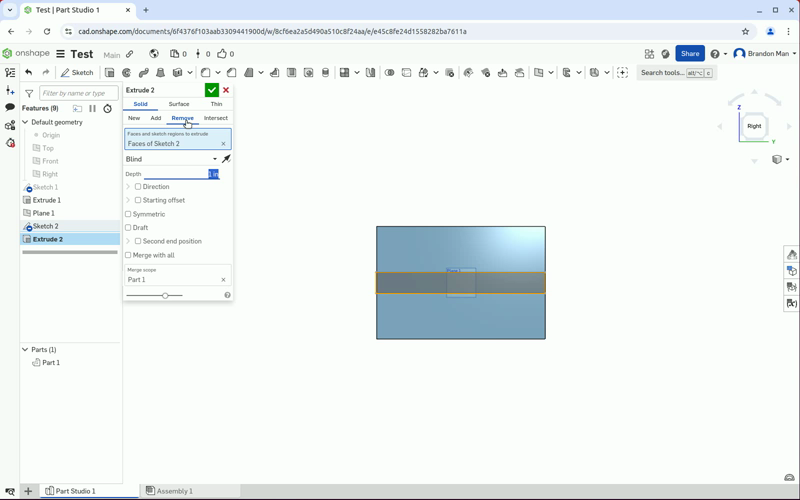
text(2.166)
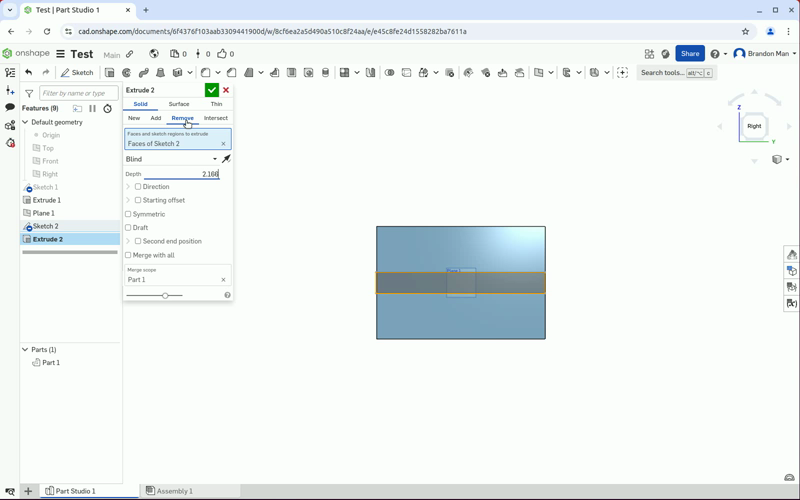
key(tab, 6)
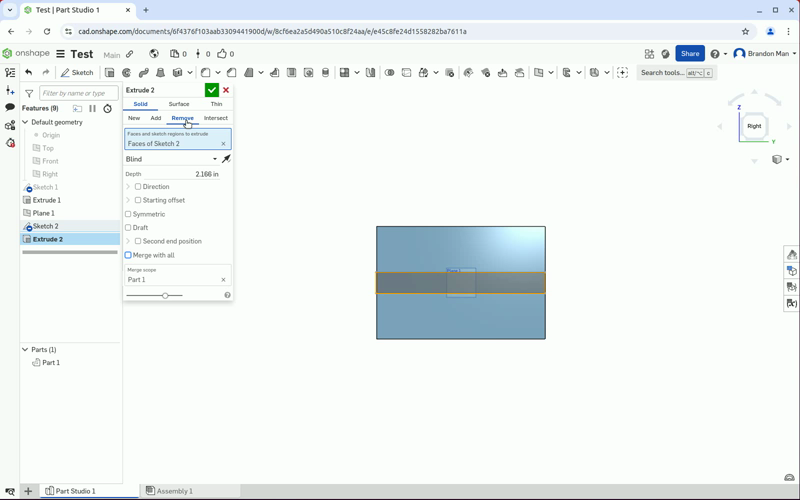
key(space)
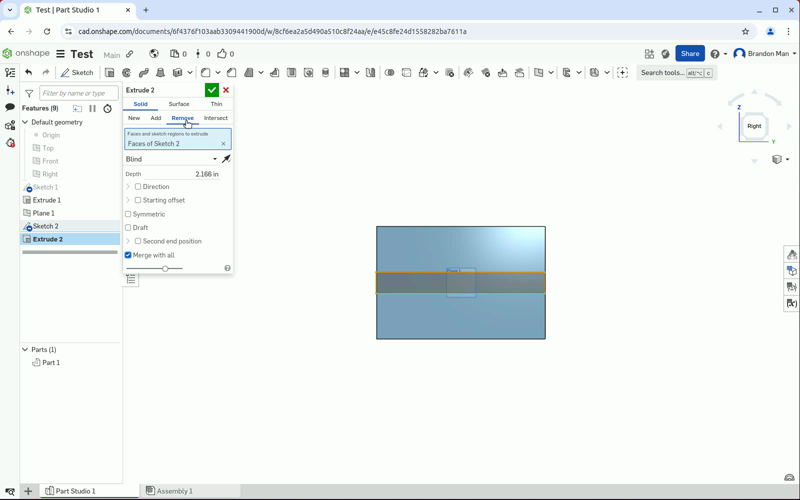
key(enter)
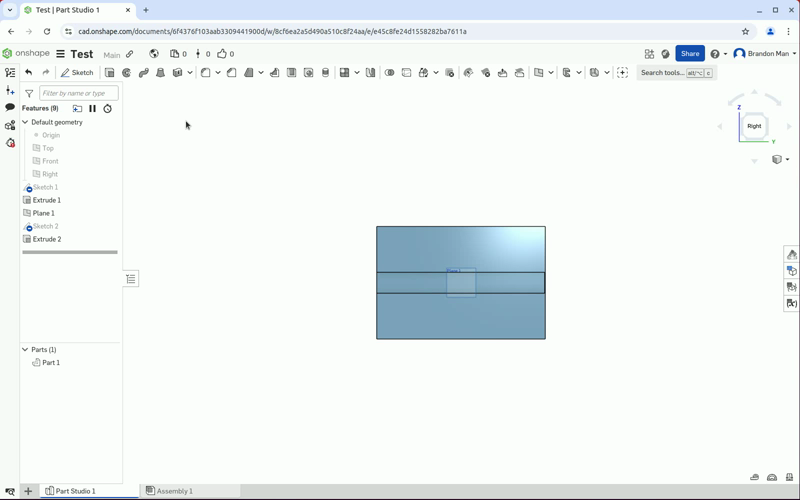
key(shift+h)
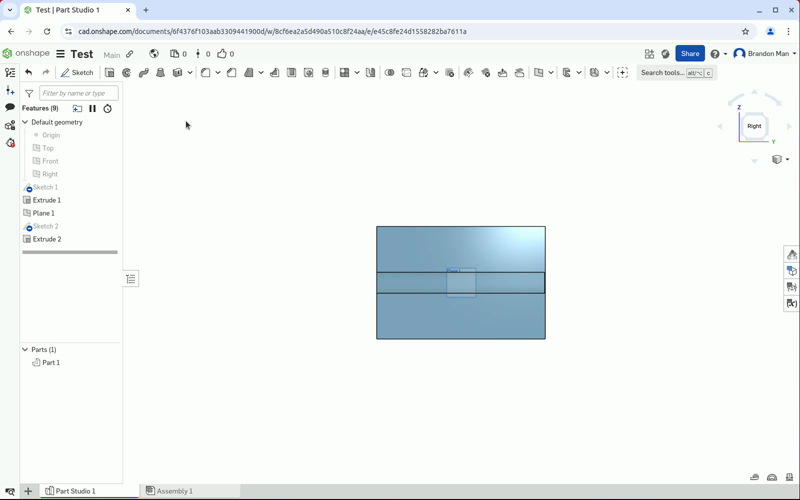
key(shift+h)
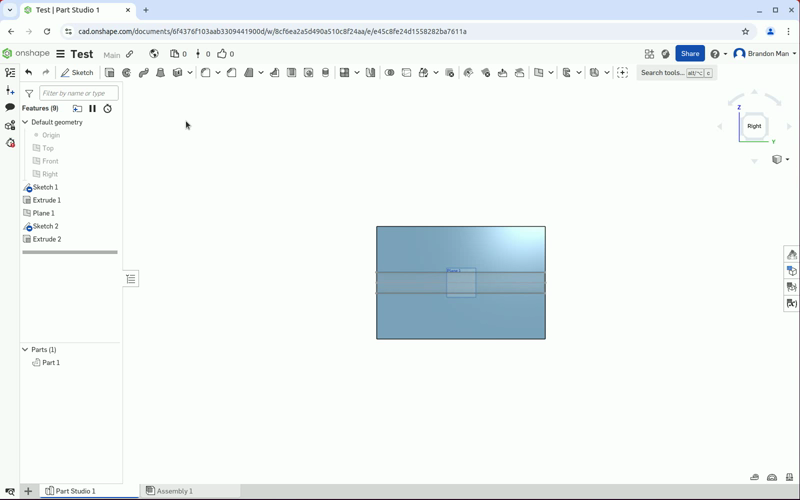
key(shift+7)
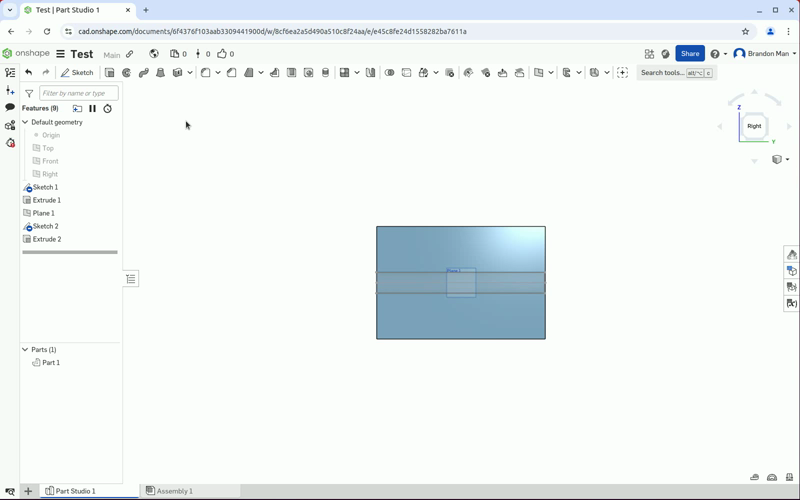
key(right, 2)
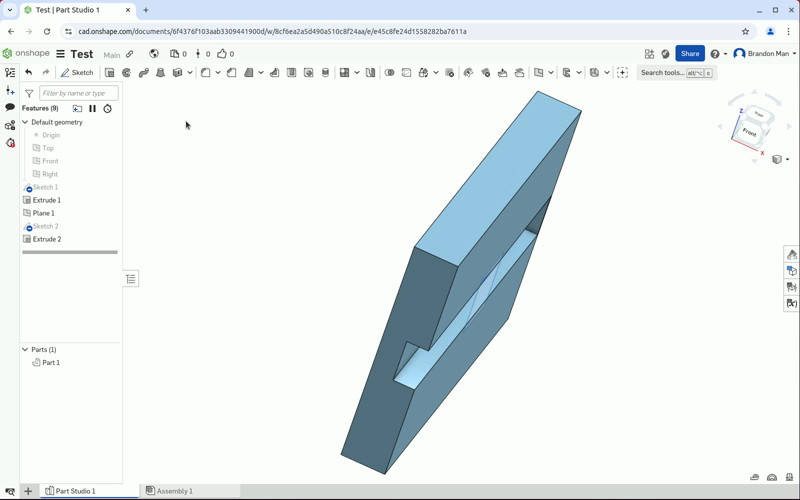
key(down, 2)
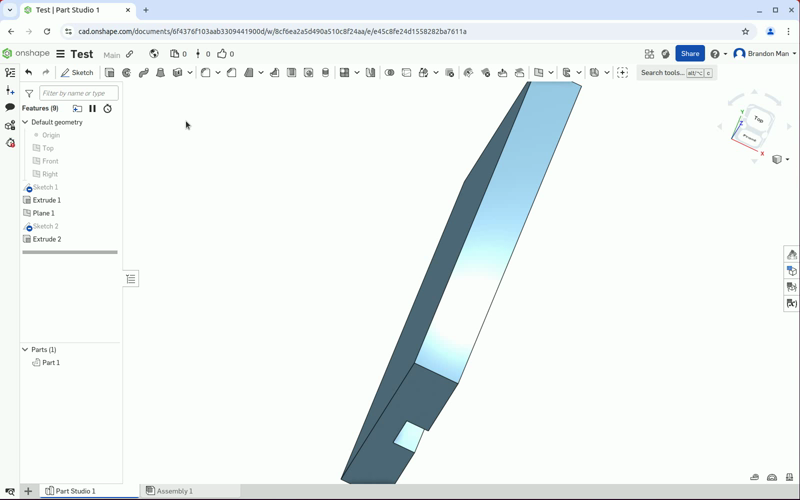
key(up, 2)
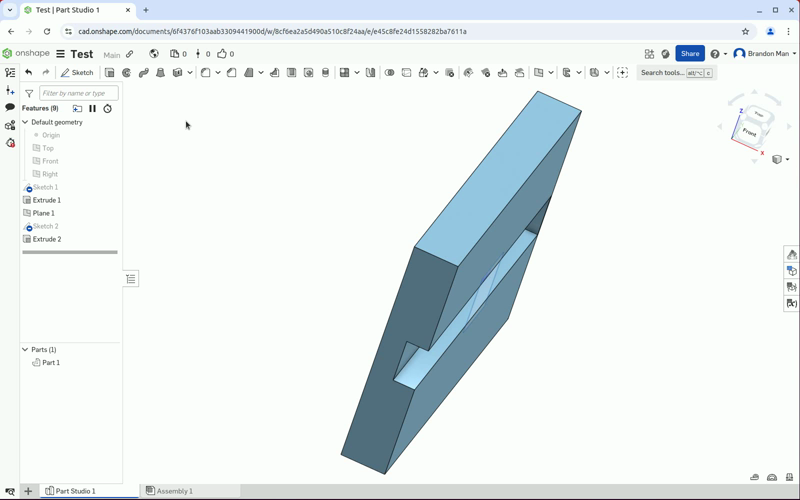
key(left, 2)
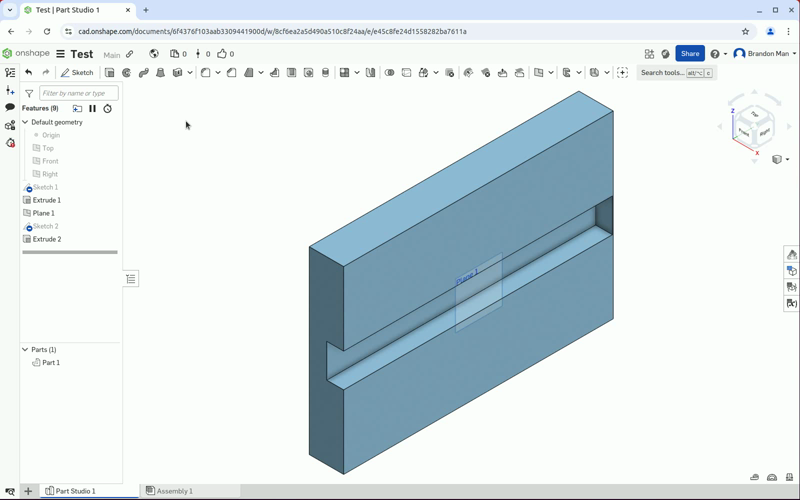
mouse_move(73, 189)
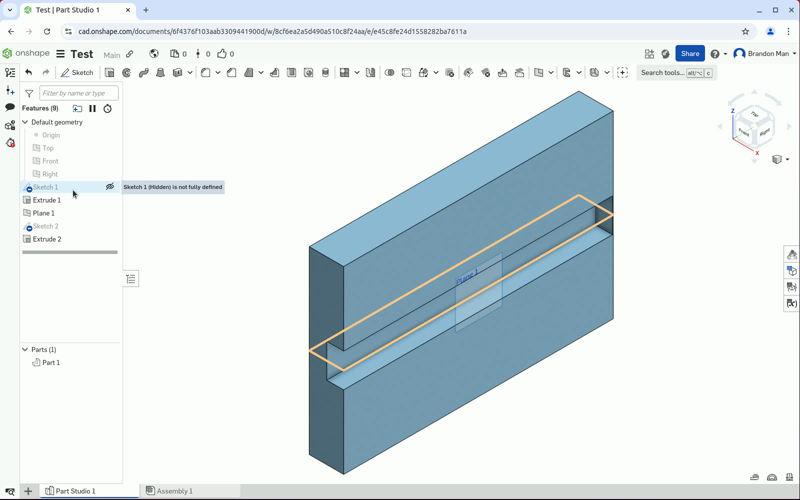
click(73, 189)